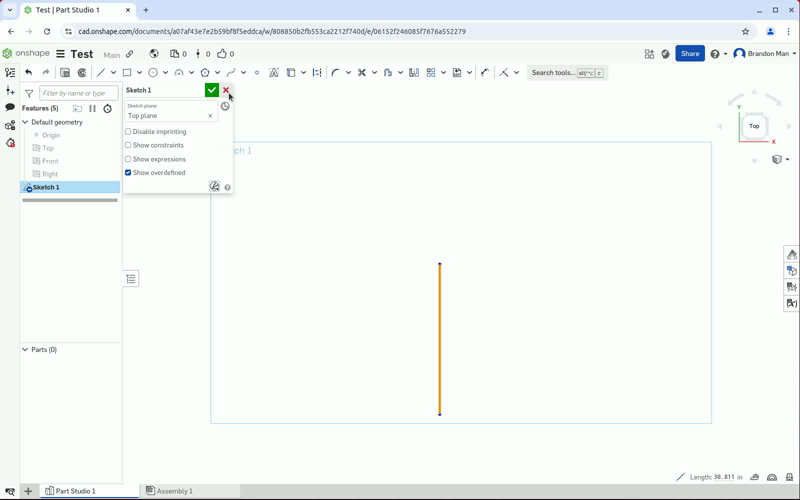
key(shift+h)
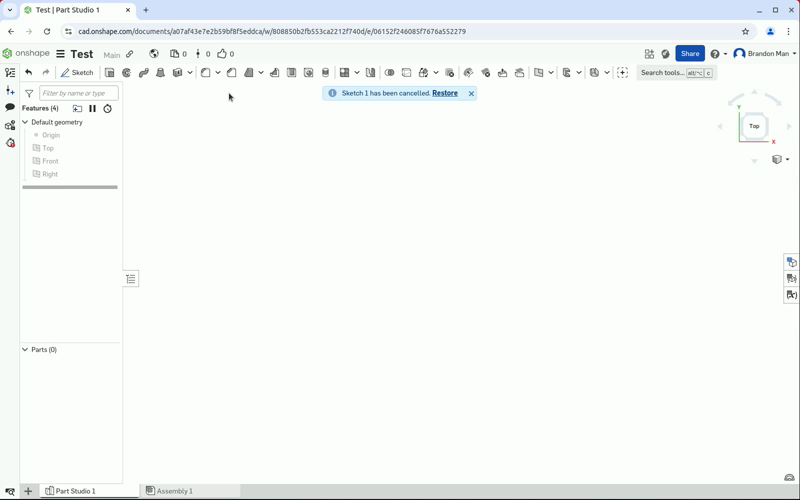
mouse_move(73, 352)
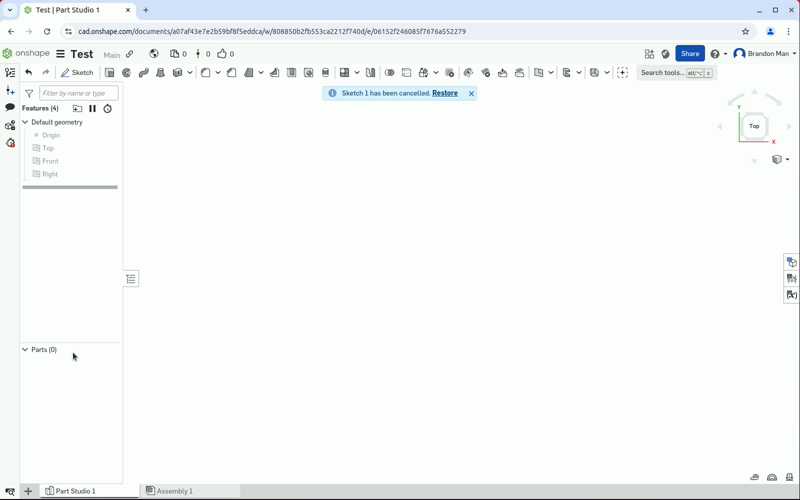
key(y)
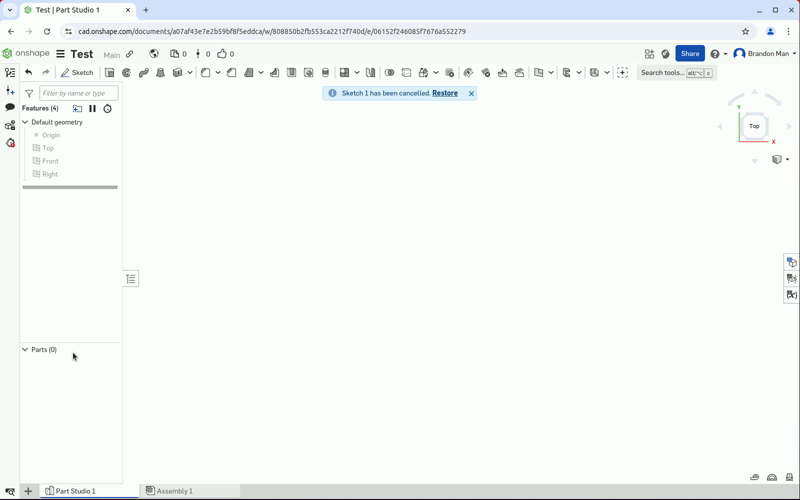
key(shift+p)
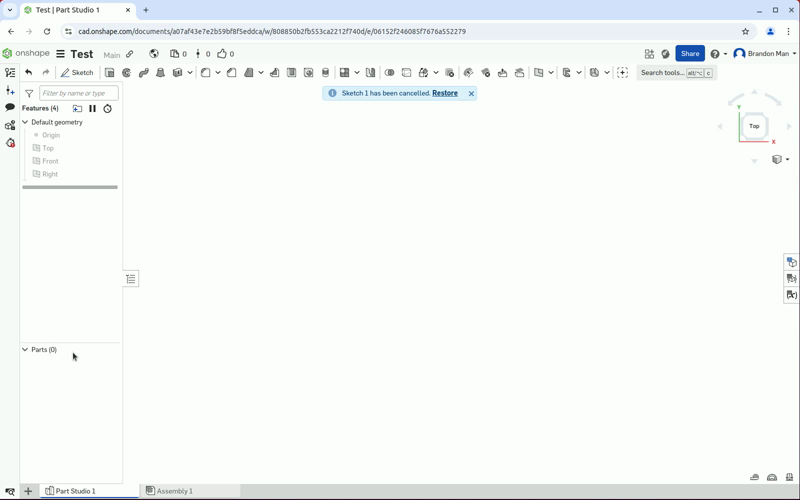
key(space)
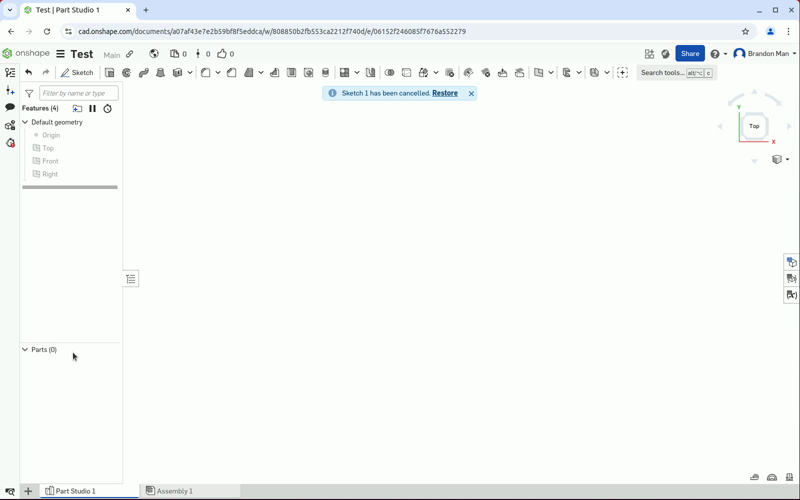
key_down(shift)
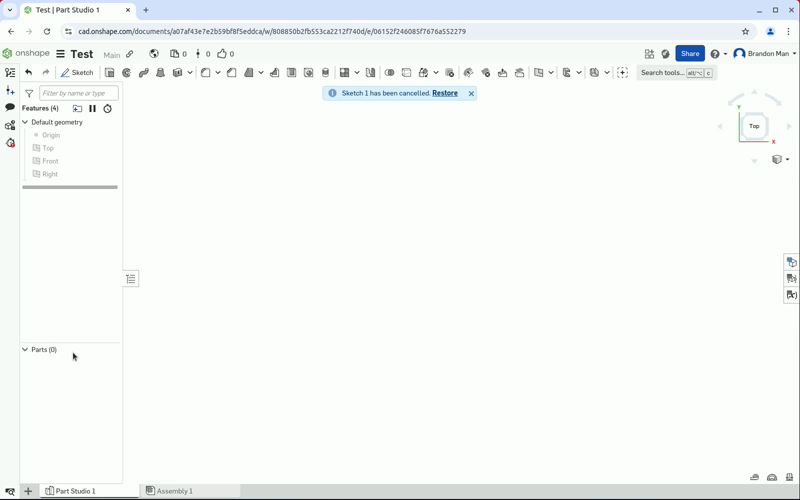
key(up)
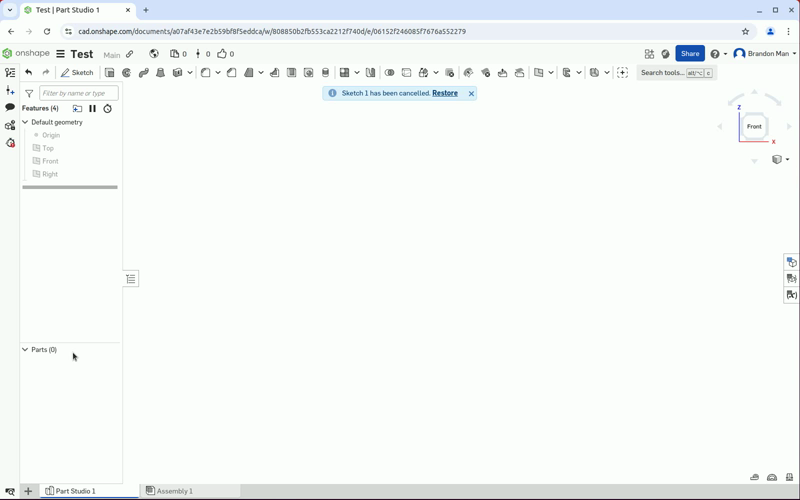
key_up(shift)
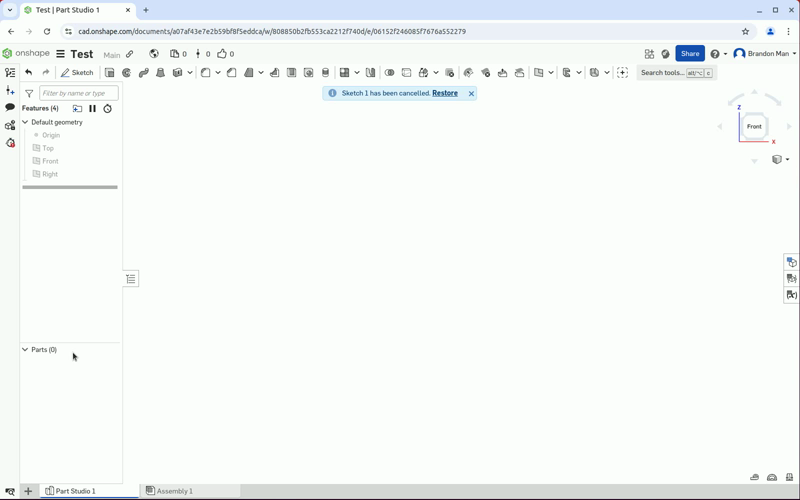
key(space)
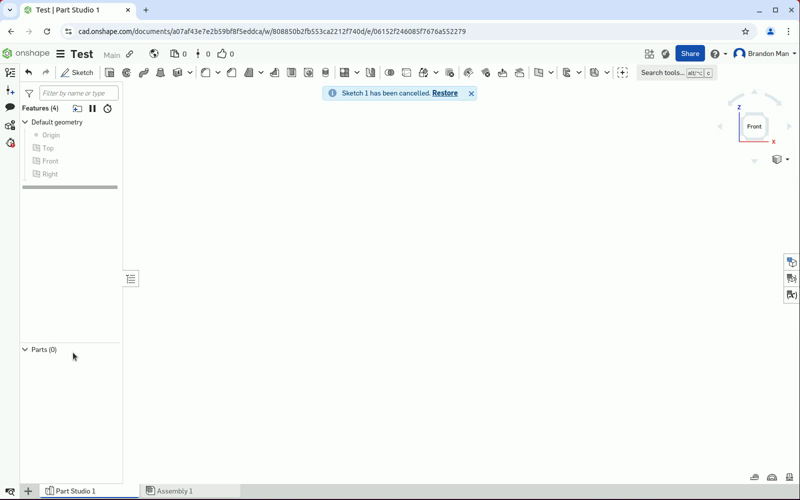
key_down(shift)
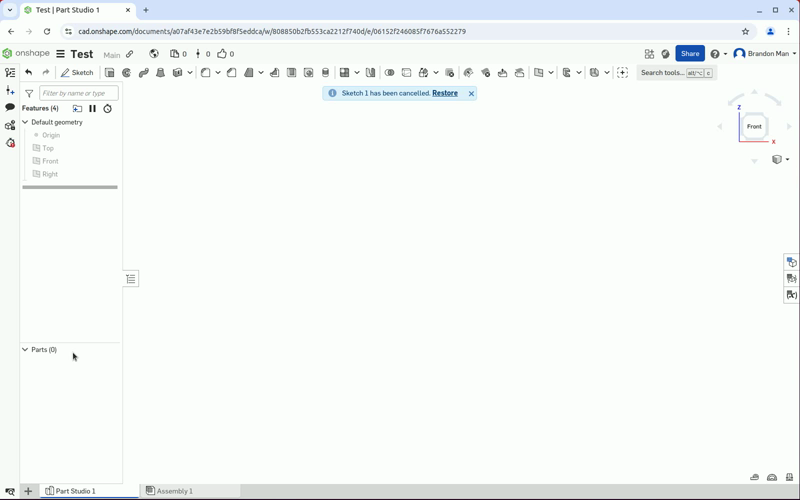
key(left)
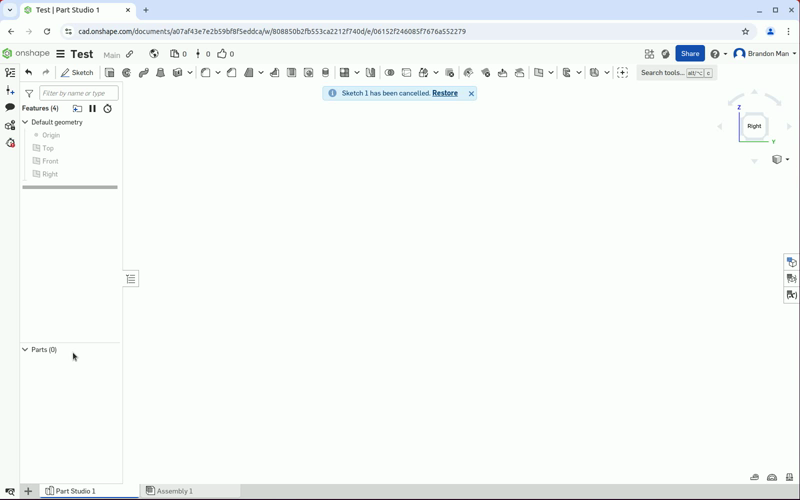
key_up(shift)
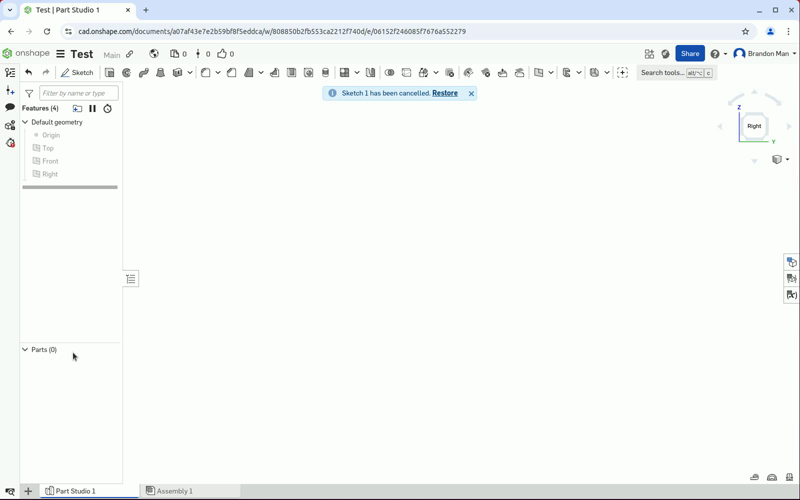
mouse_move(73, 352)
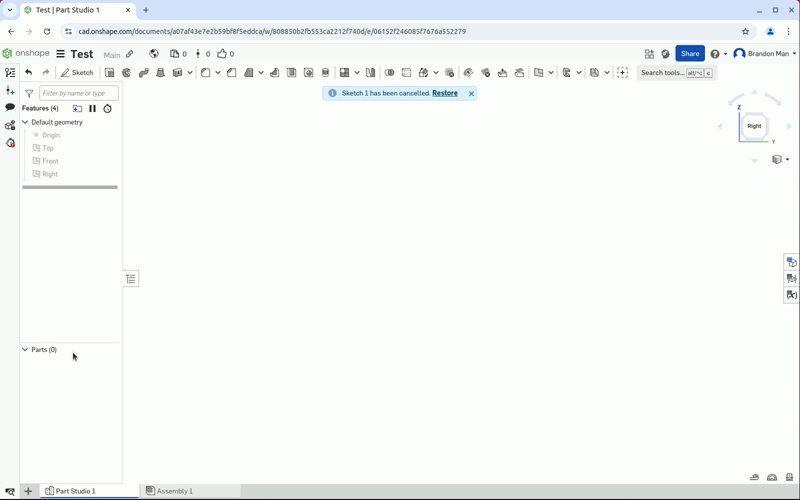
key(shift+y)
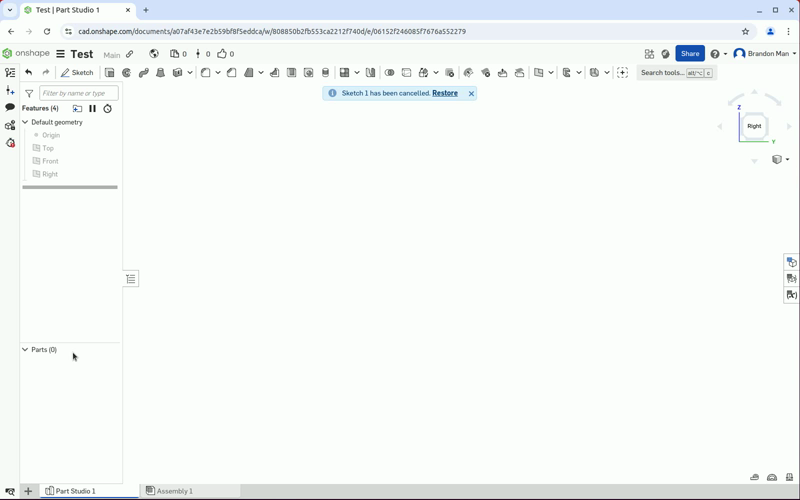
key(shift+s)
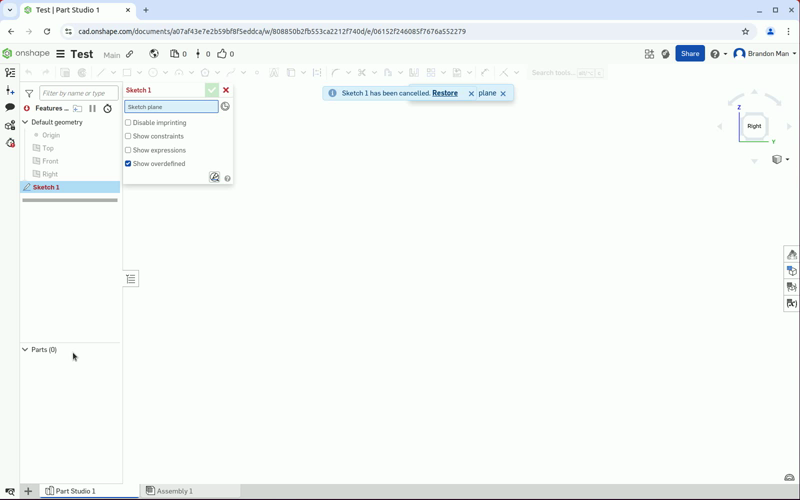
mouse_move(73, 176)
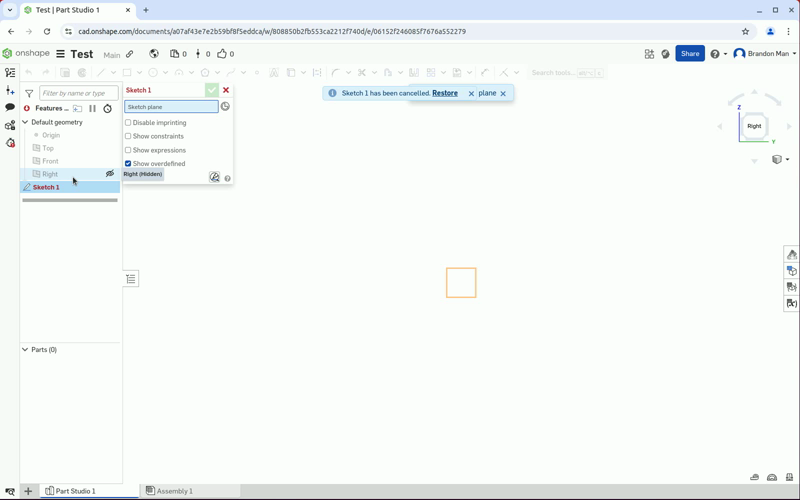
click(73, 176)
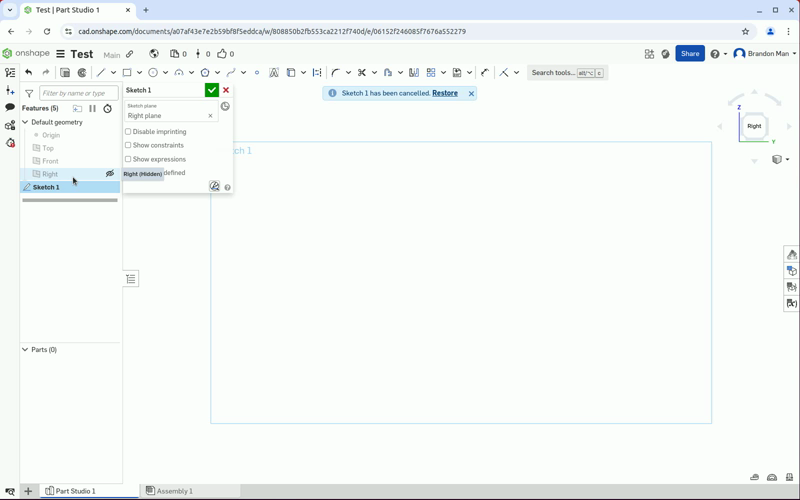
mouse_move(73, 352)
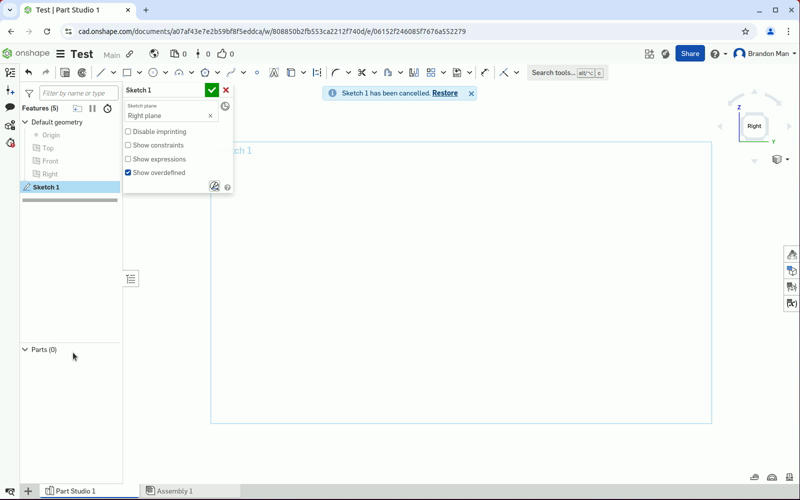
key(y)
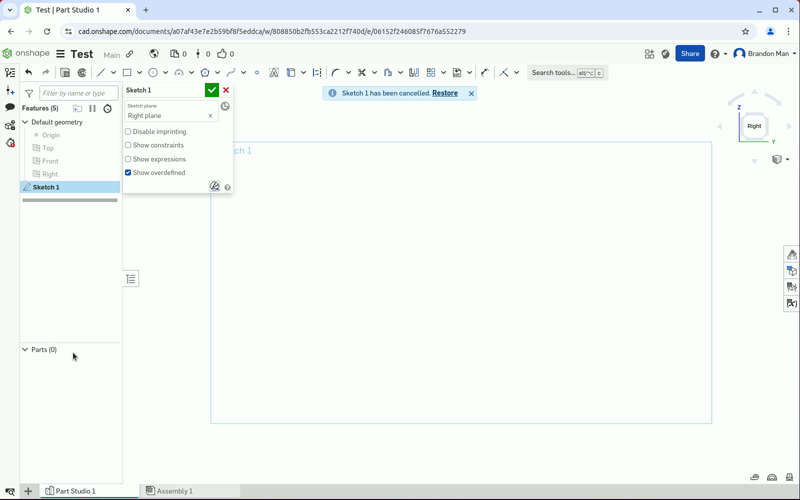
key(l)
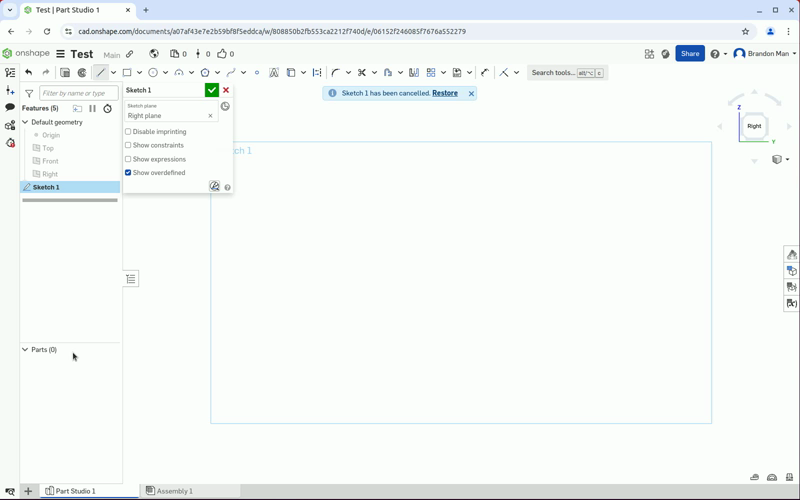
key_down(shift)
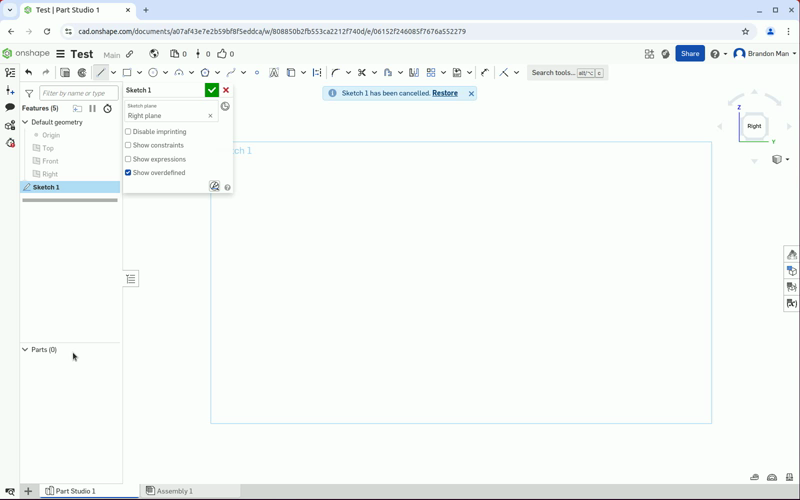
mouse_move(370, 395)
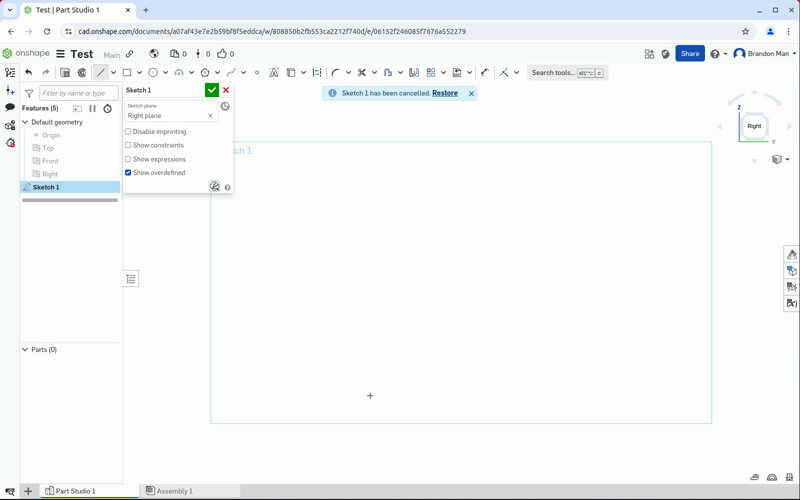
click(370, 395)
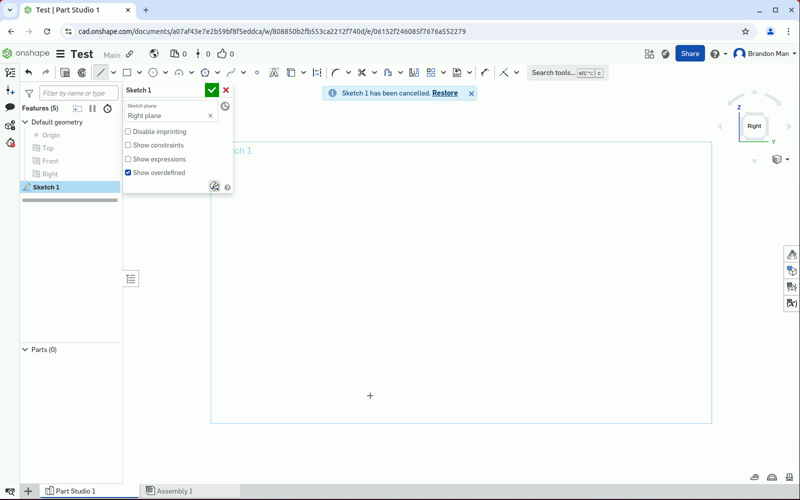
key_up(shift)
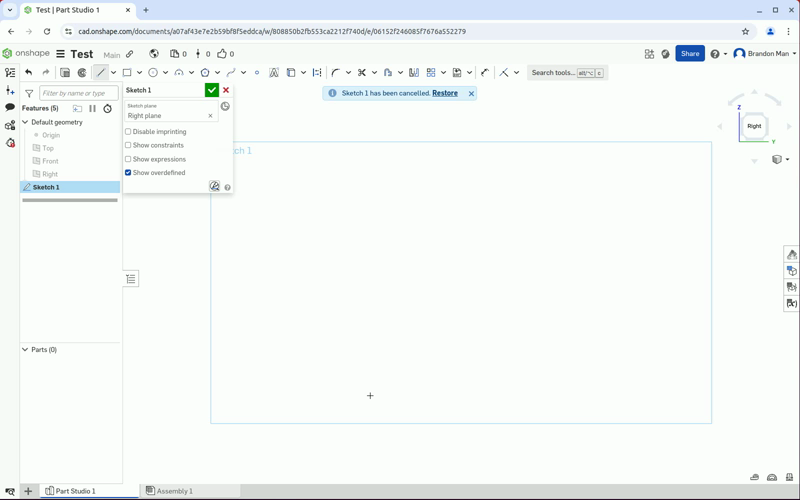
key_down(shift)
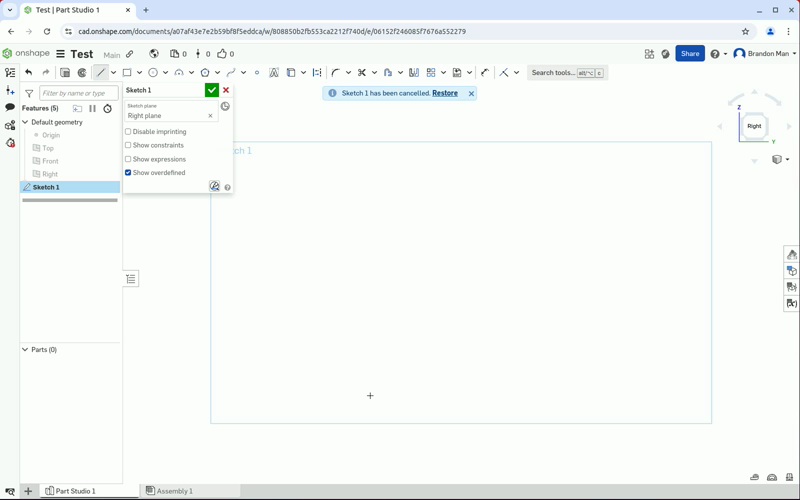
mouse_move(549, 395)
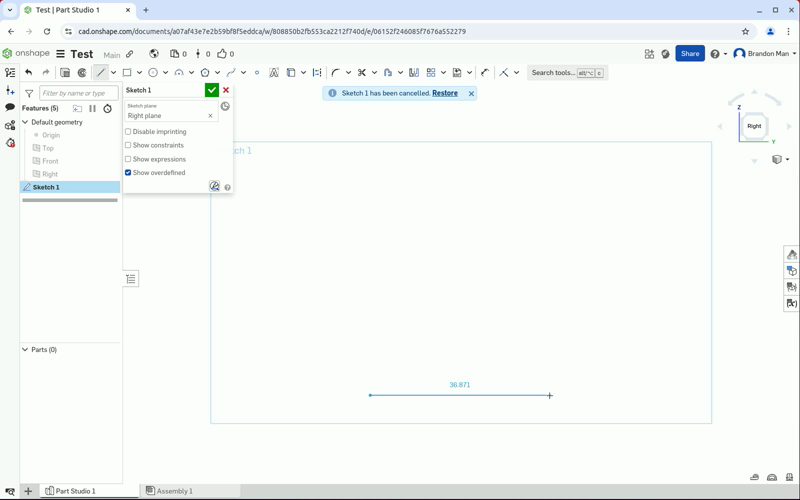
click(549, 395)
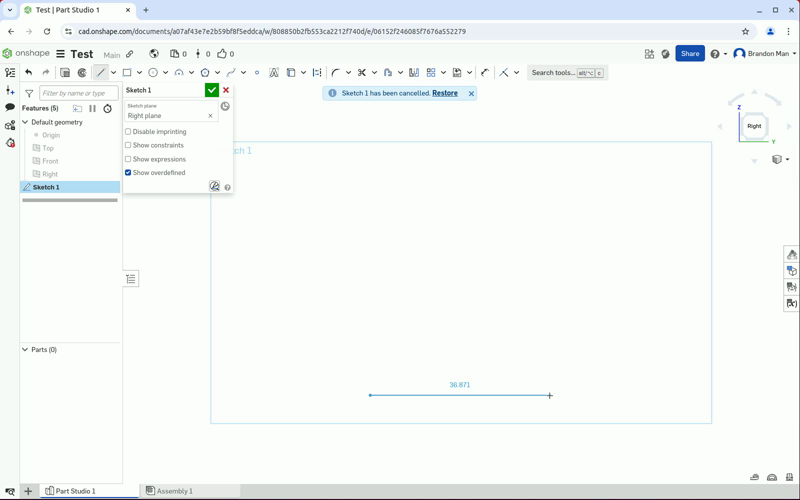
key_up(shift)
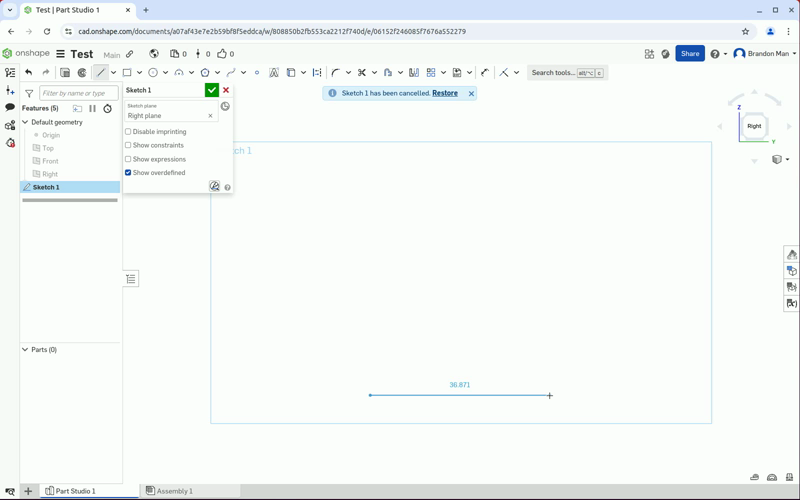
key_down(shift)
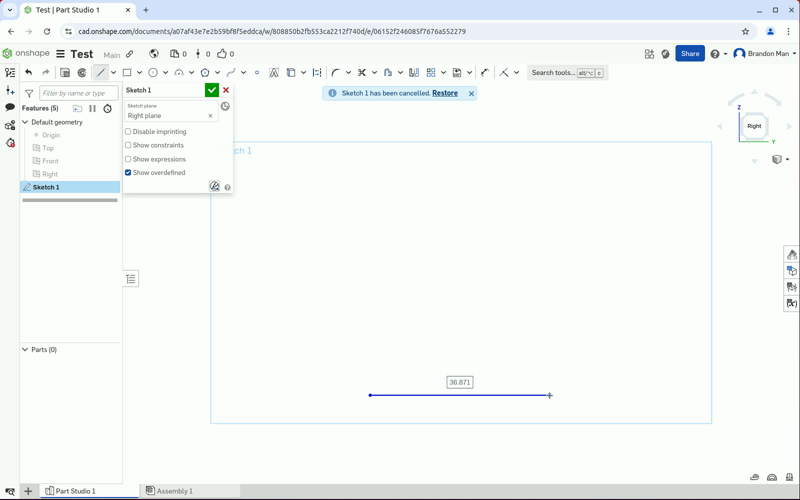
mouse_move(549, 171)
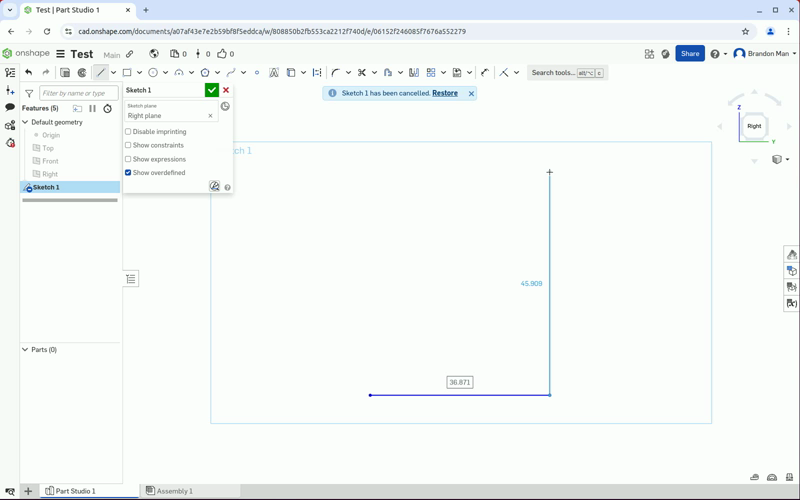
click(549, 171)
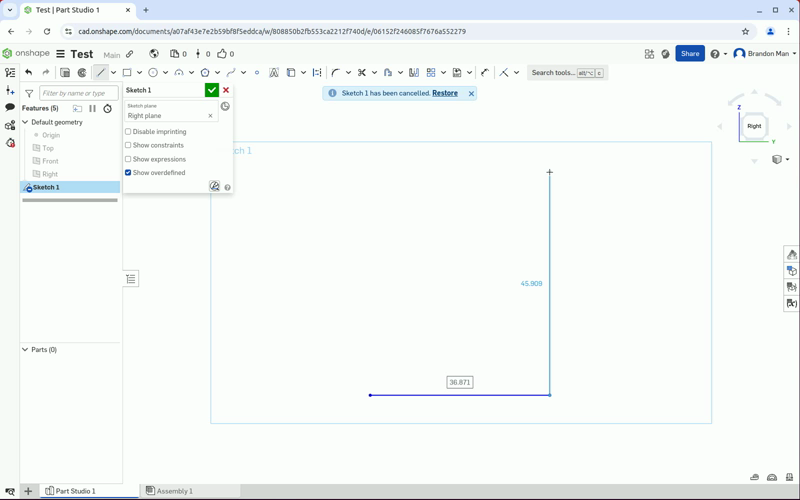
key_up(shift)
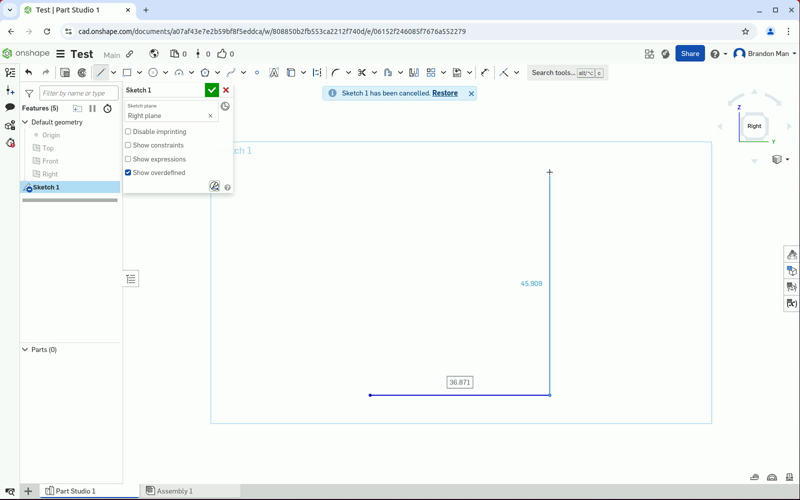
key_down(shift)
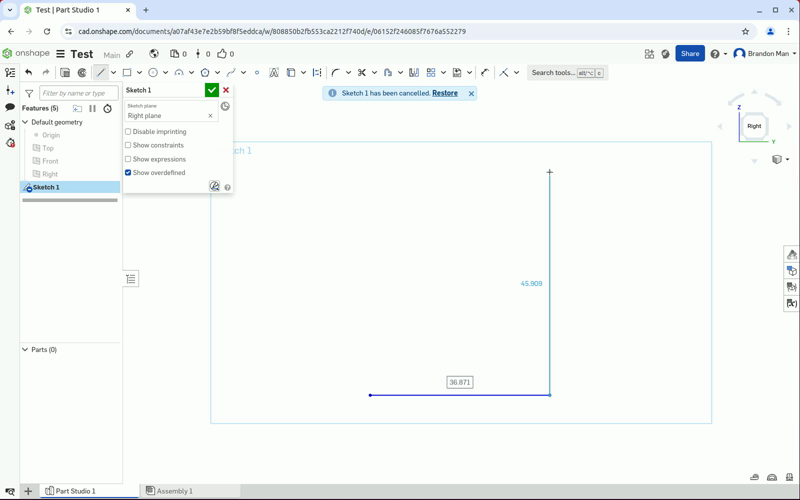
mouse_move(370, 171)
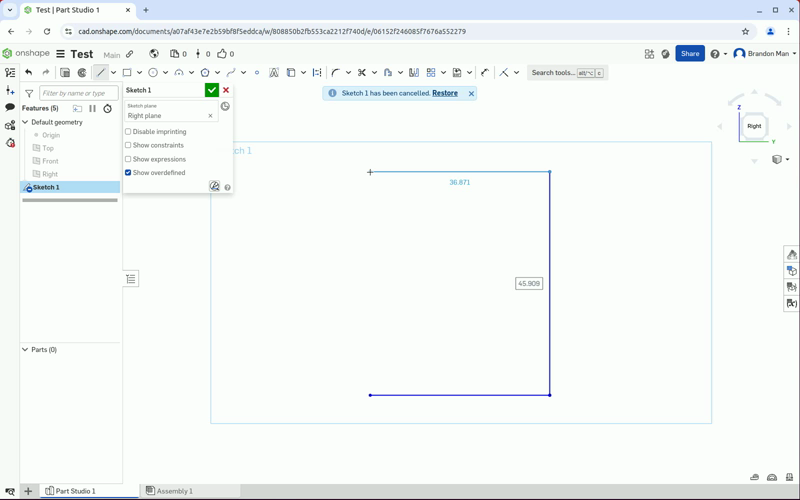
click(370, 171)
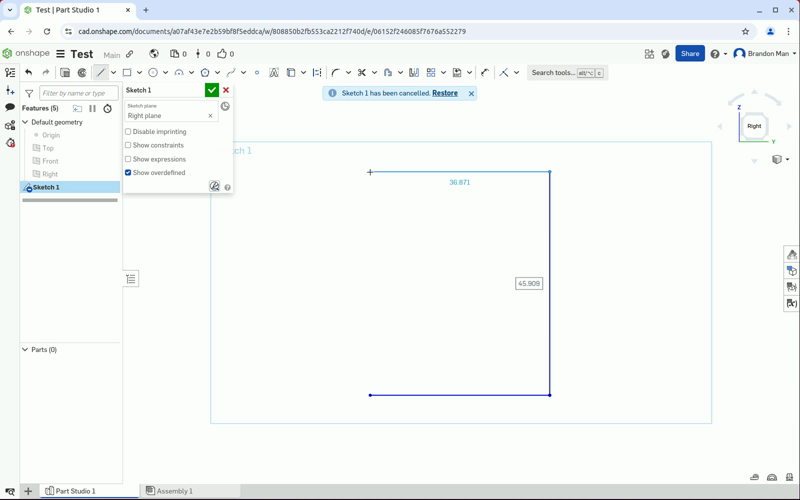
key_up(shift)
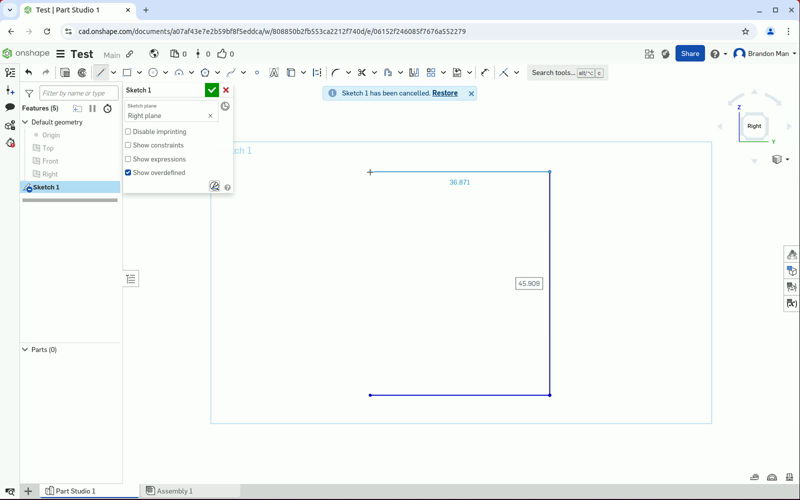
key_down(shift)
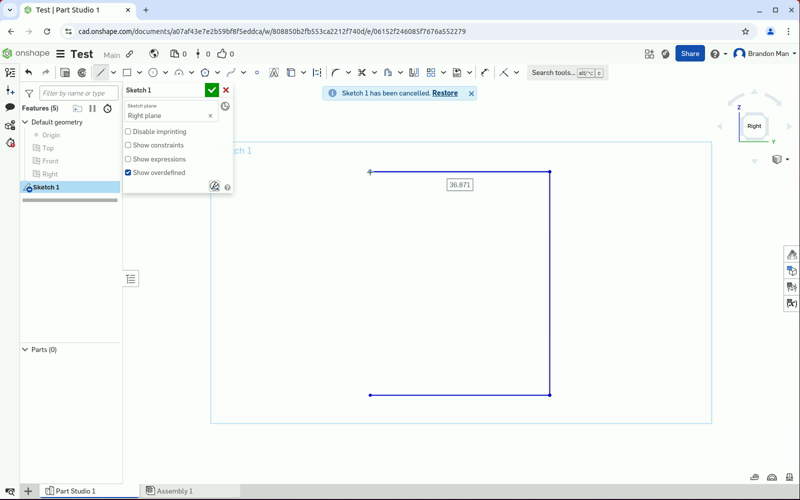
mouse_move(370, 395)
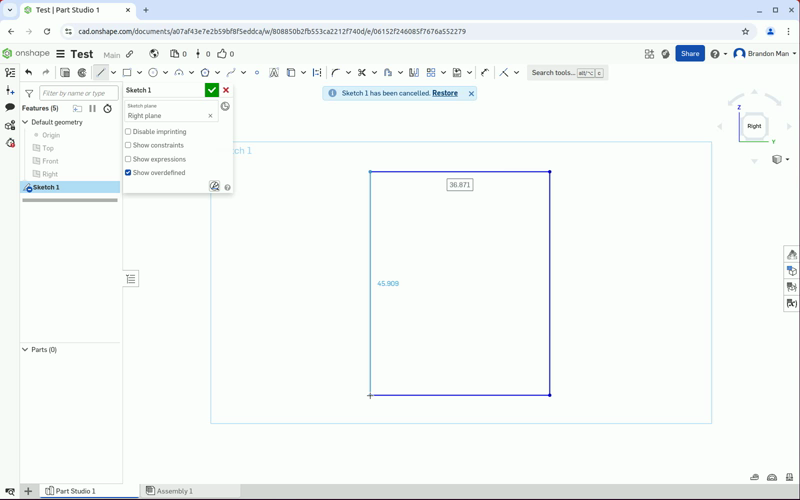
key_up(shift)
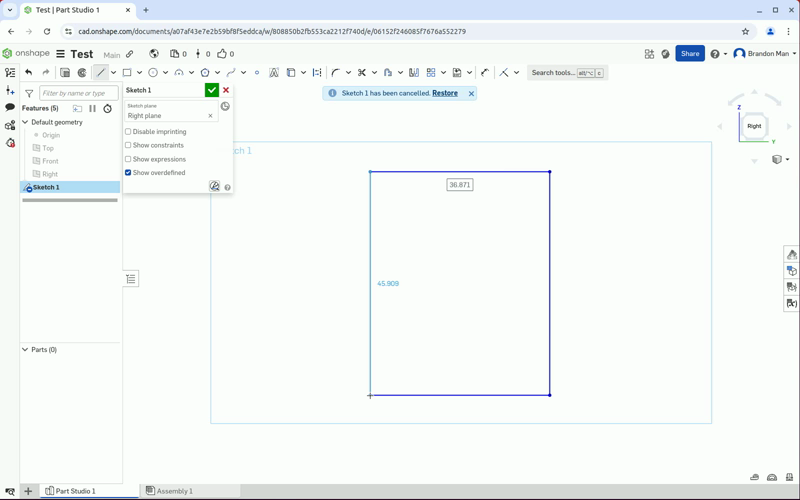
click(370, 395)
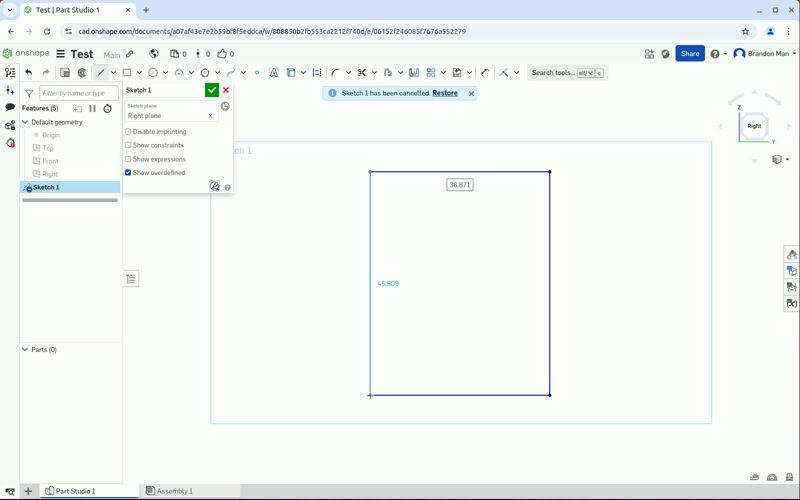
key(esc)
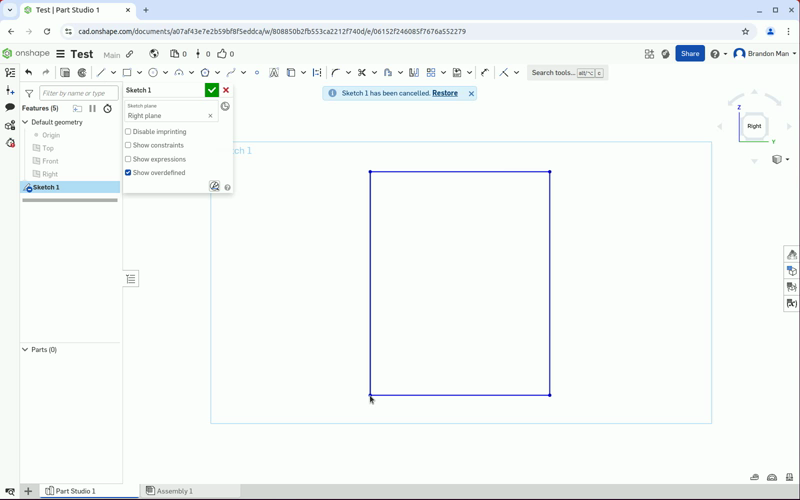
mouse_move(457, 209)
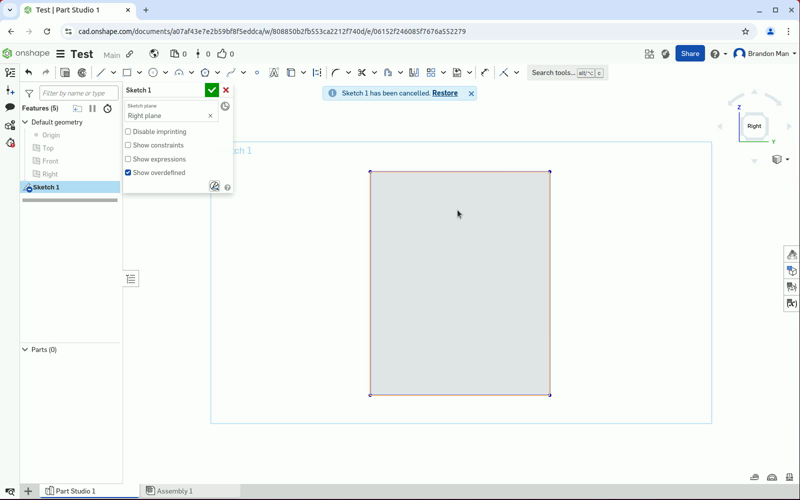
click(457, 209)
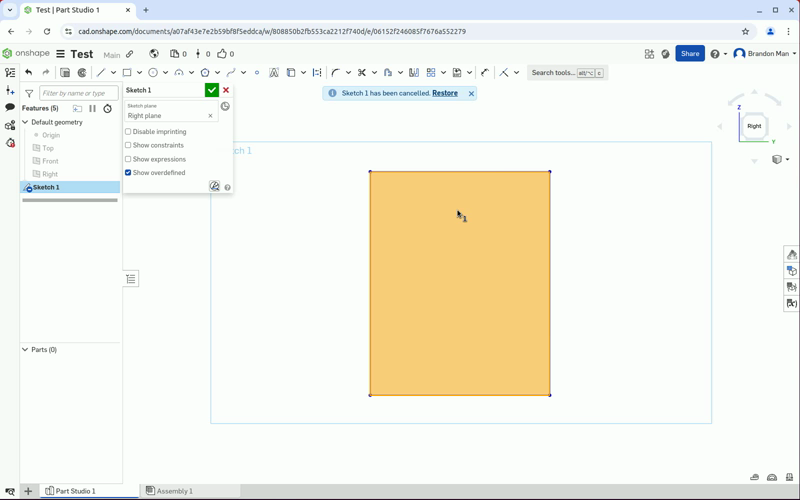
mouse_move(73, 352)
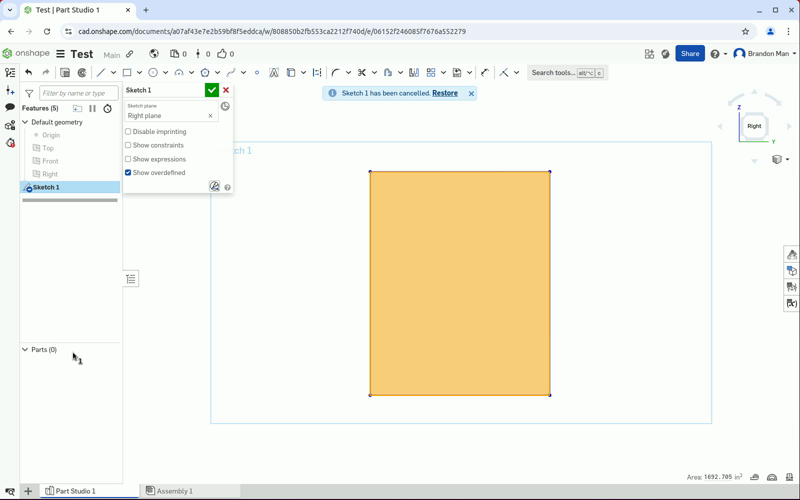
key(shift+y)
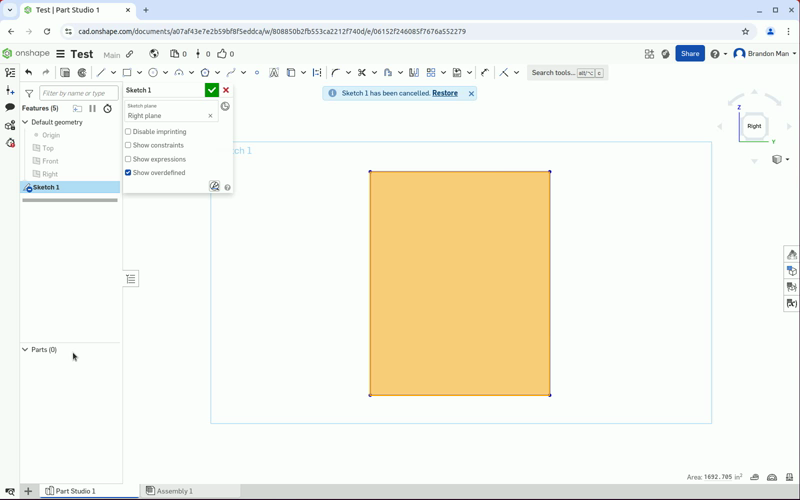
key(shift+e)
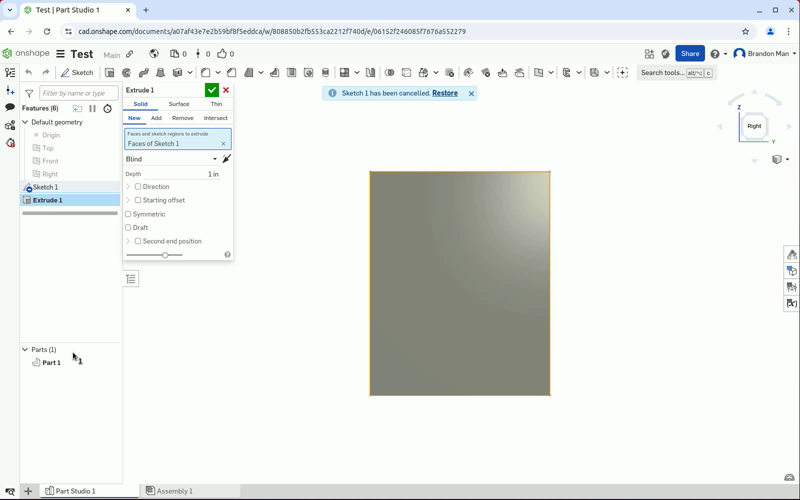
mouse_move(143, 106)
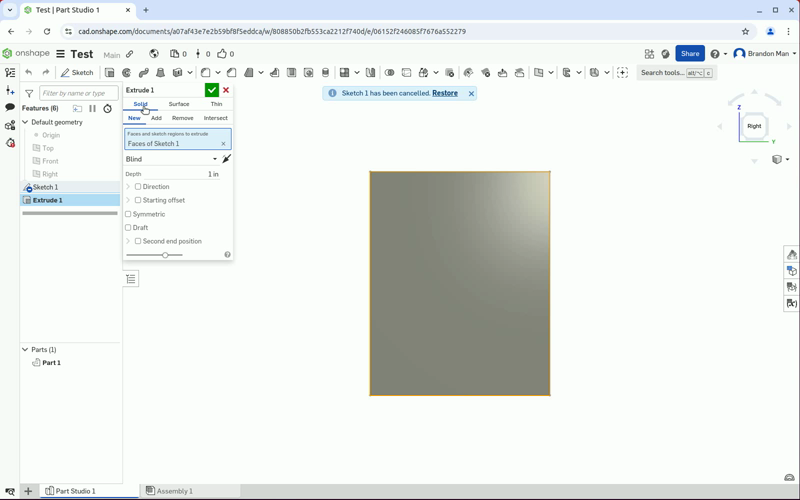
click(143, 106)
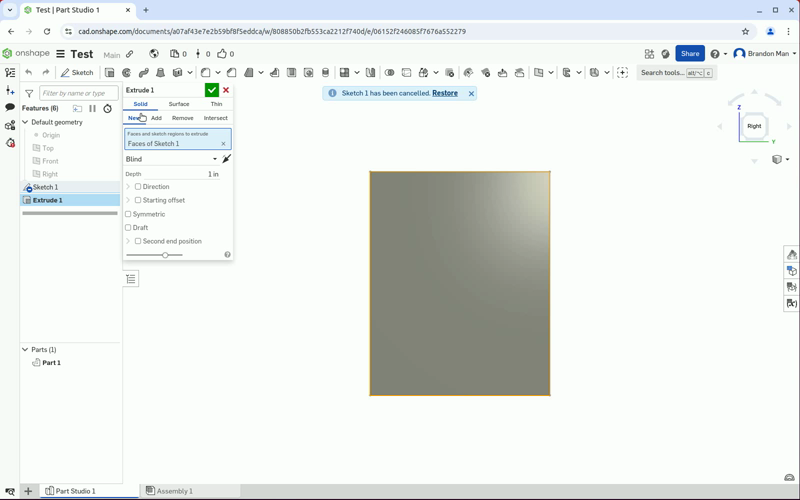
mouse_move(137, 120)
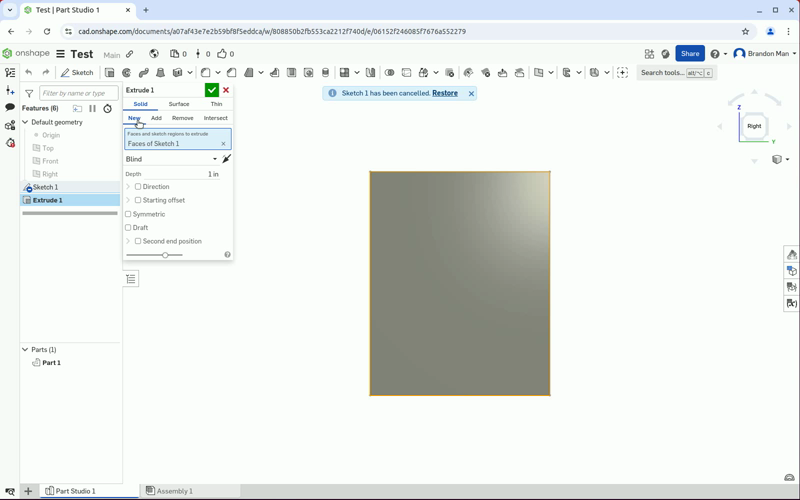
click(137, 120)
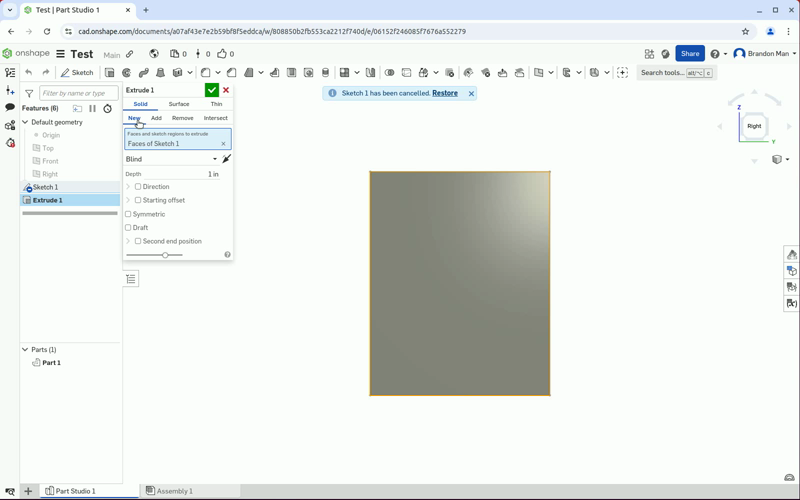
key(tab, 4)
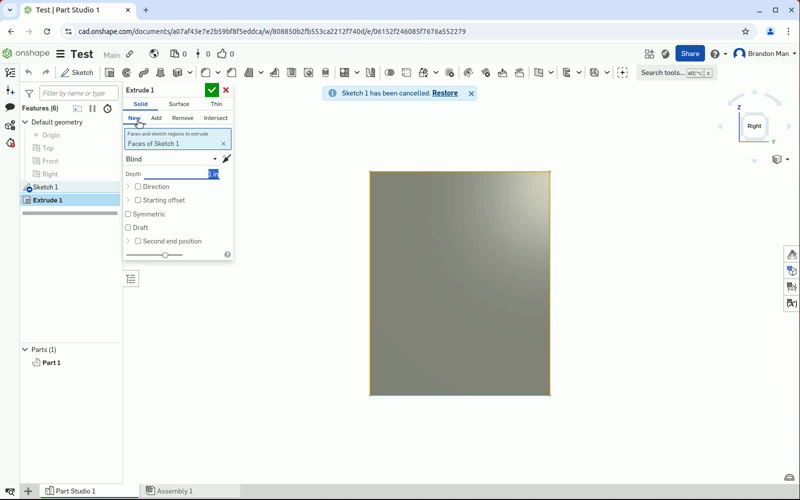
text(1.685)
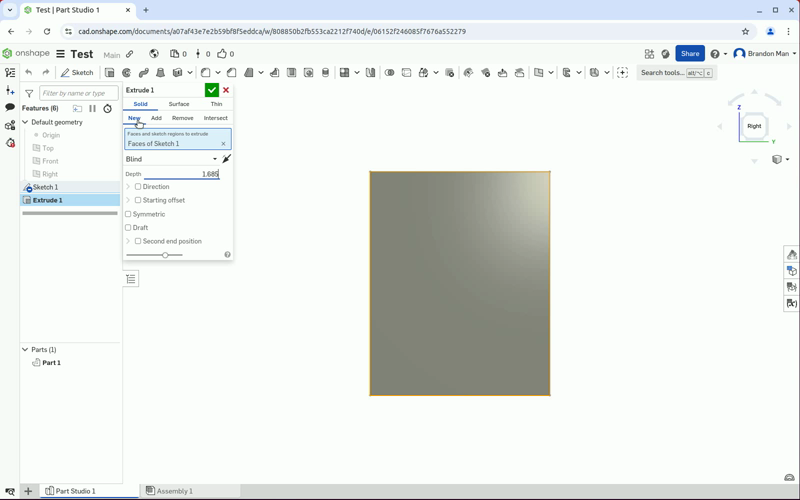
key(enter)
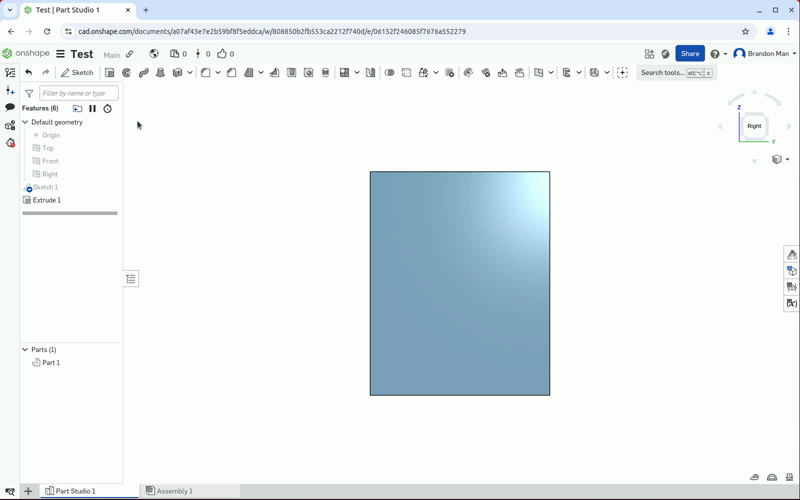
key(shift+h)
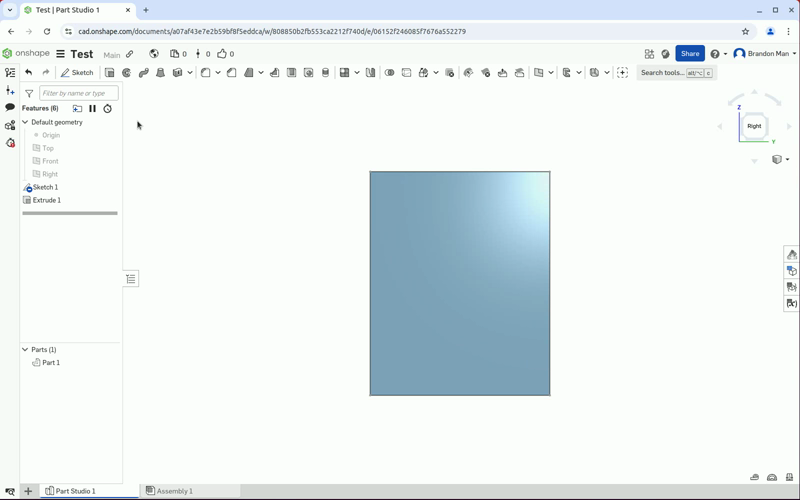
key(shift+h)
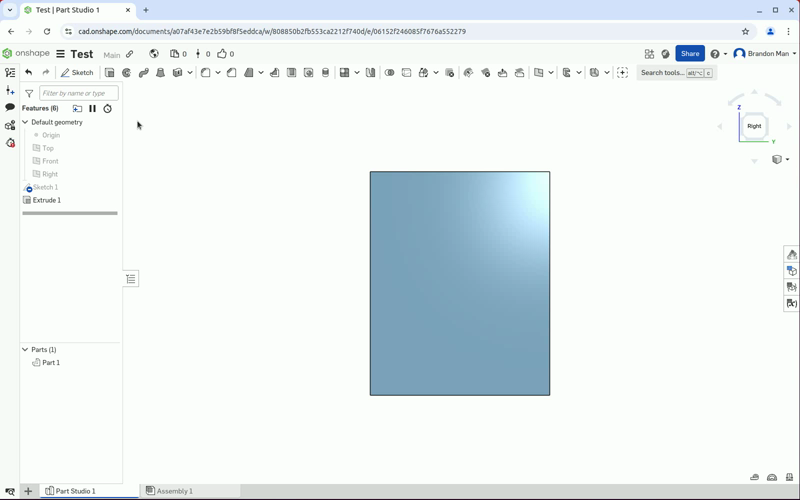
mouse_move(73, 189)
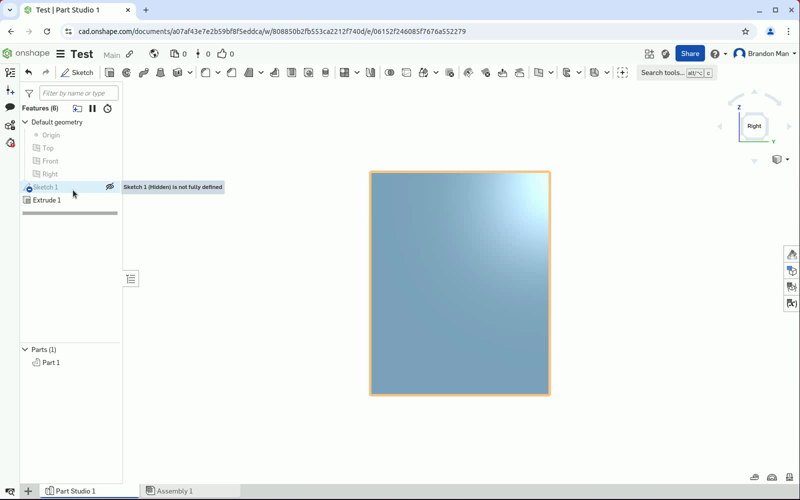
click(73, 189)
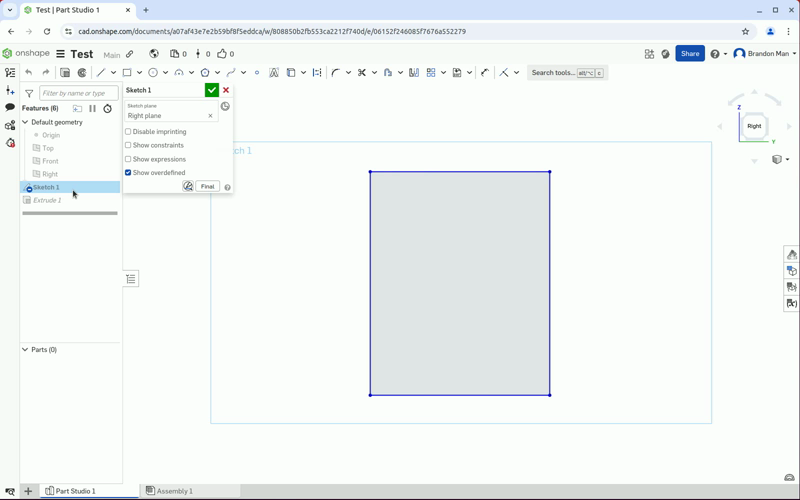
mouse_move(229, 92)
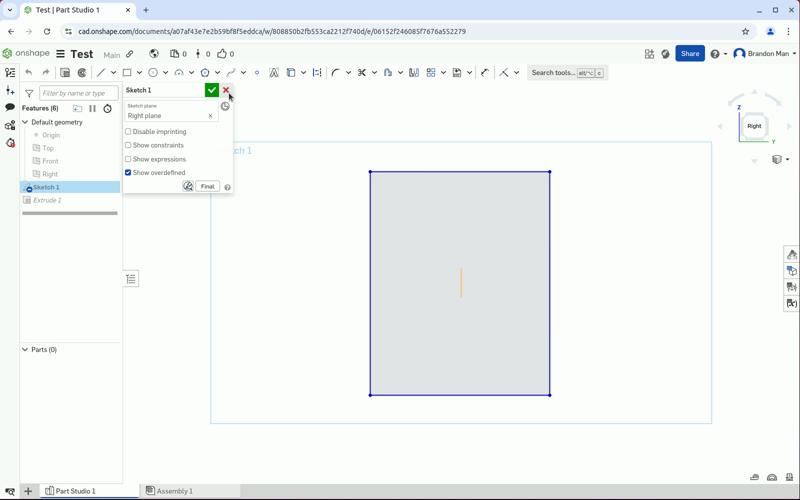
click(229, 92)
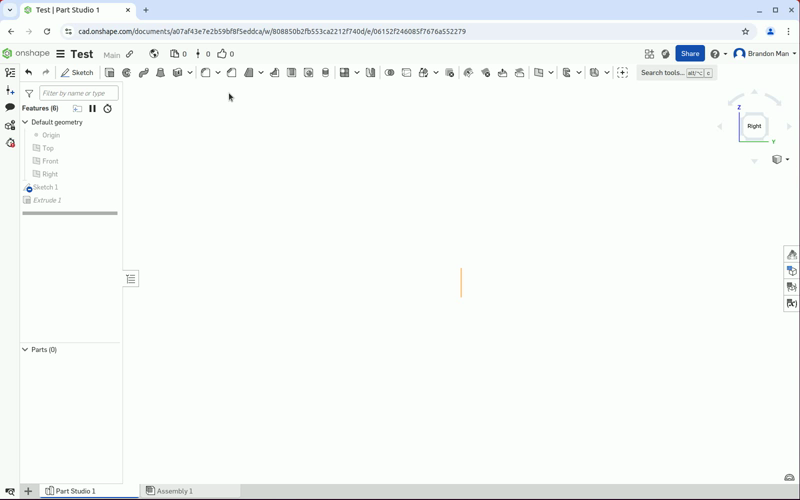
mouse_move(541, 75)
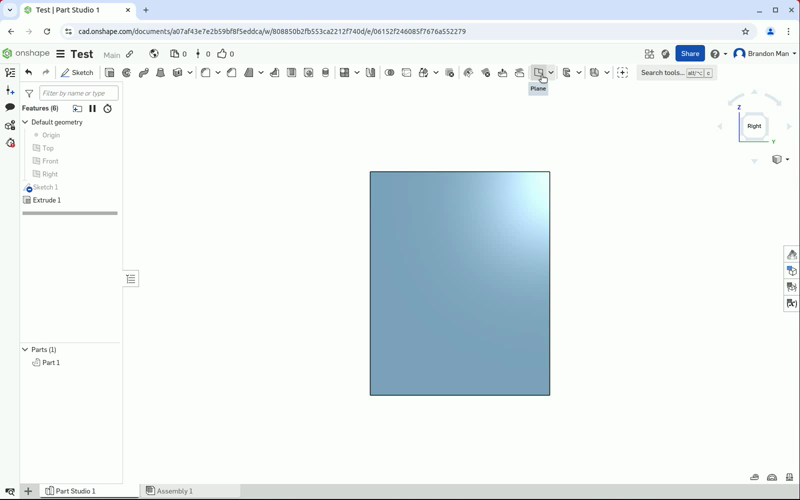
click(541, 75)
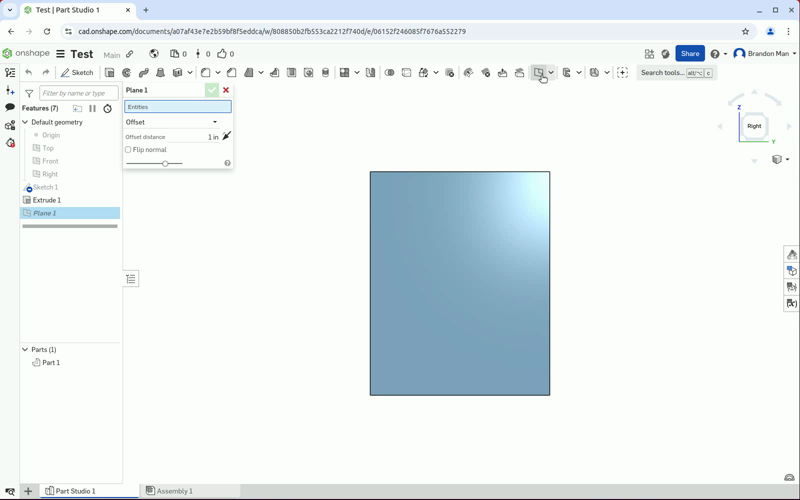
mouse_move(73, 176)
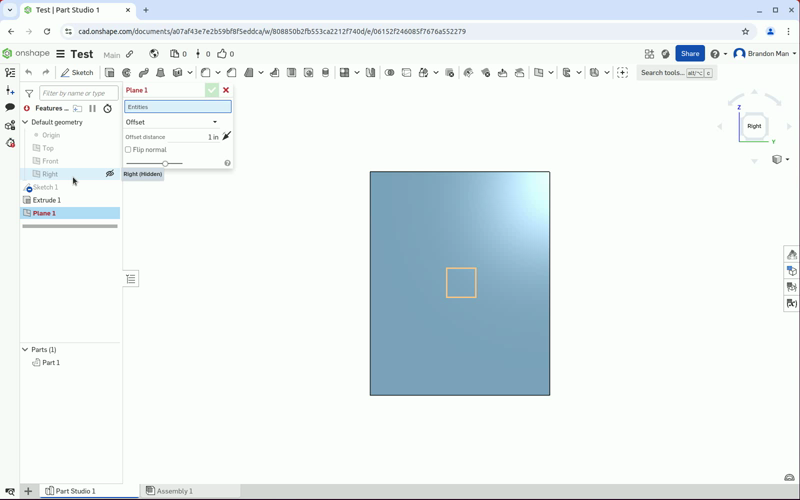
click(73, 176)
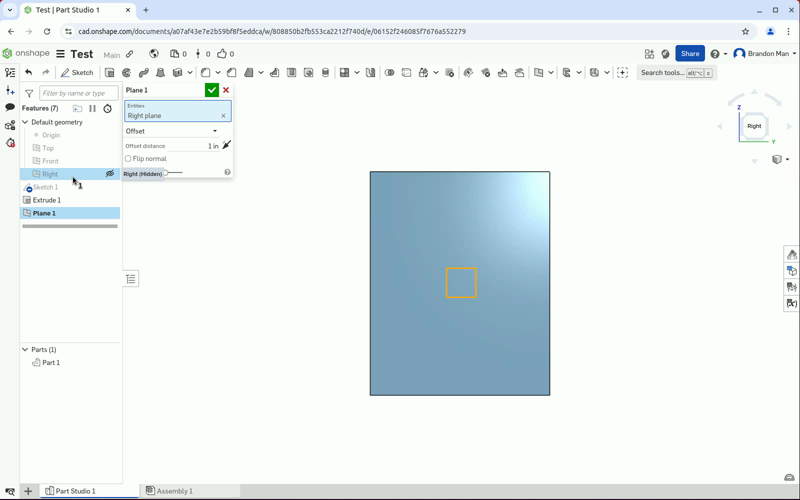
key(tab, 2)
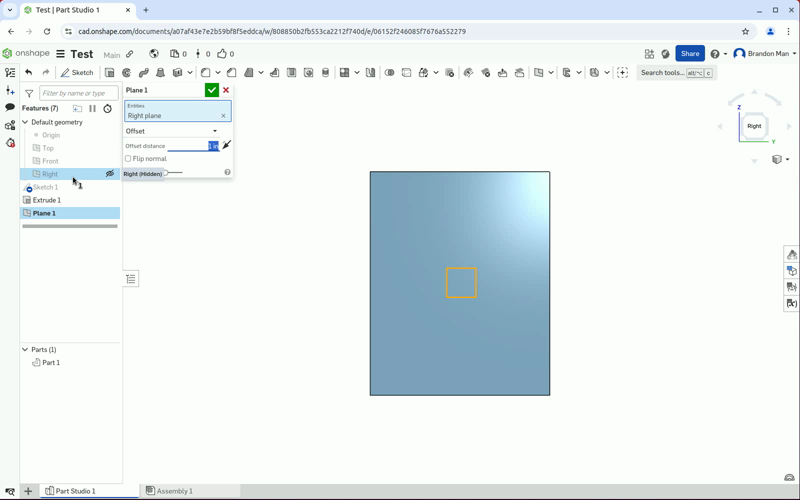
text(1.695)
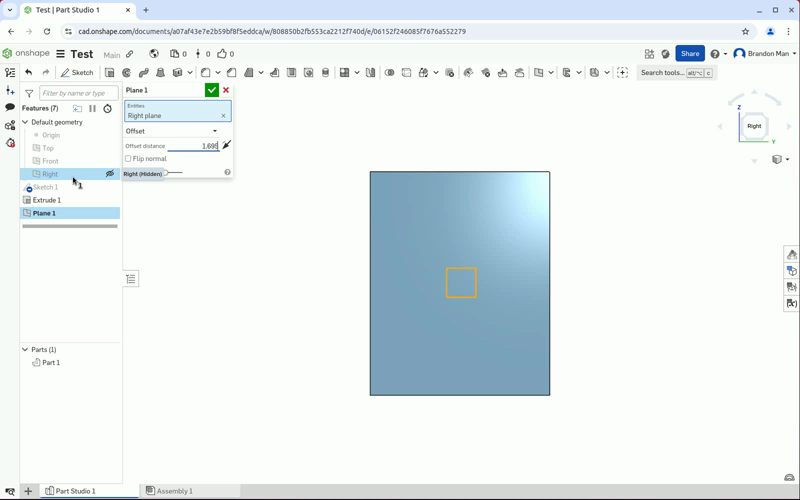
key(enter, 2)
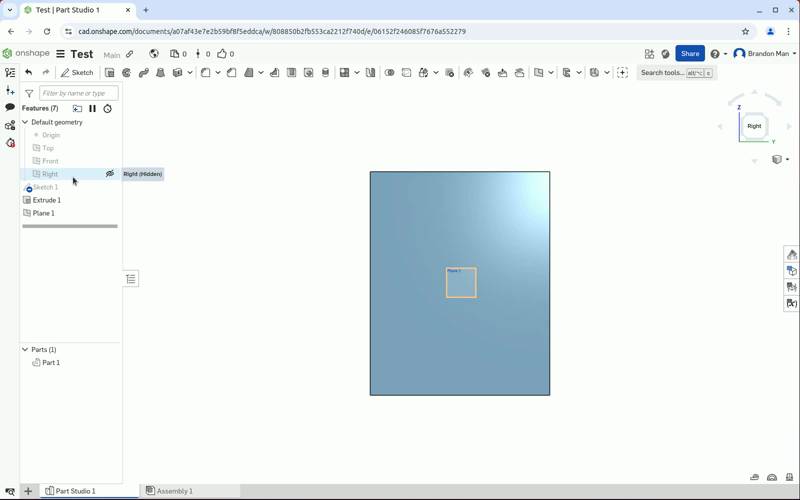
key(shift+s)
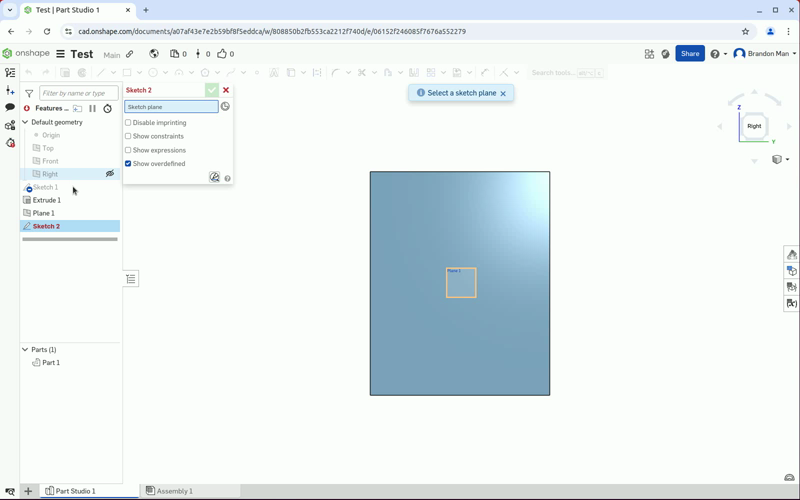
mouse_move(73, 215)
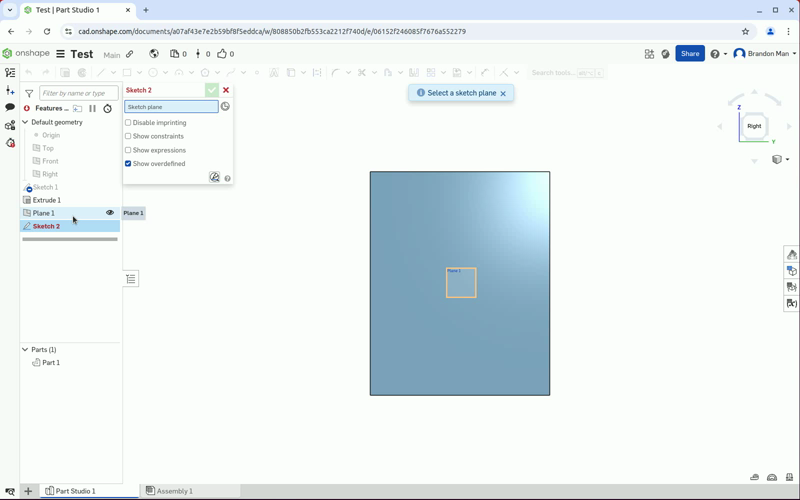
click(73, 215)
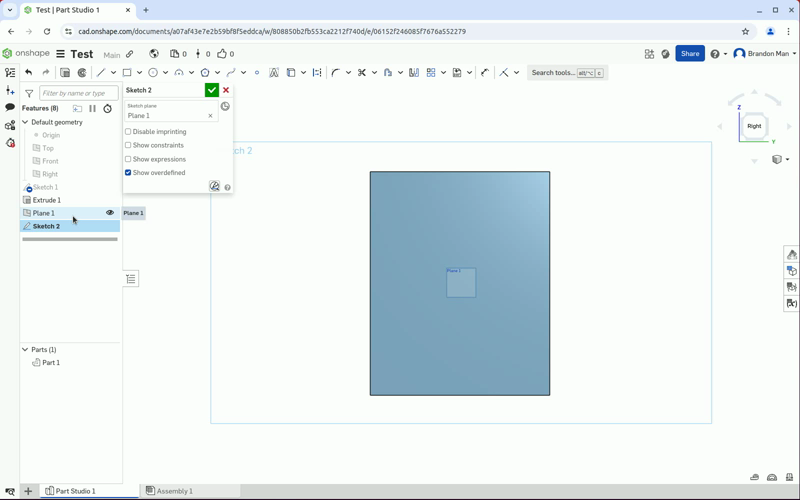
mouse_move(73, 352)
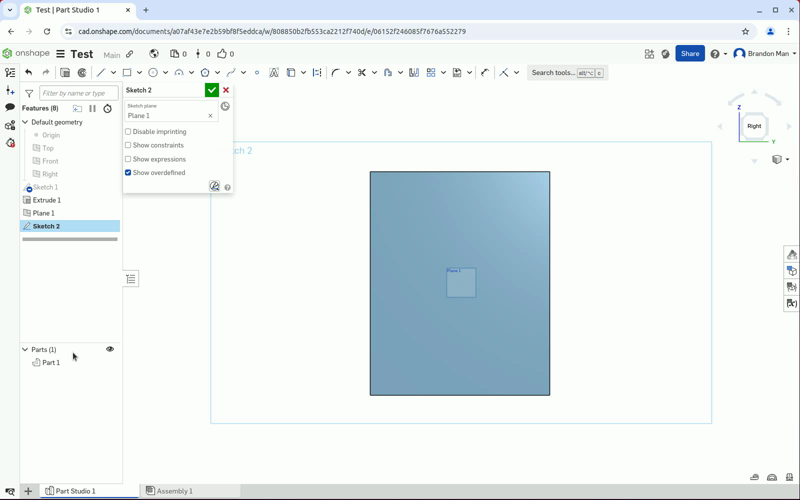
key(y)
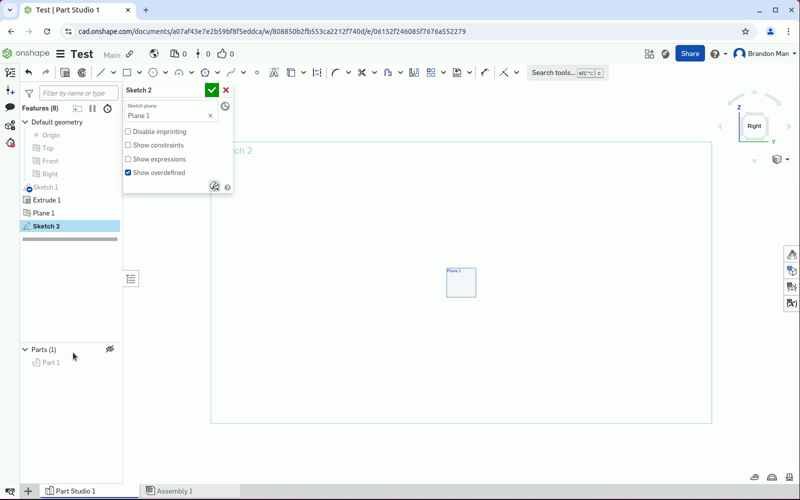
key(l)
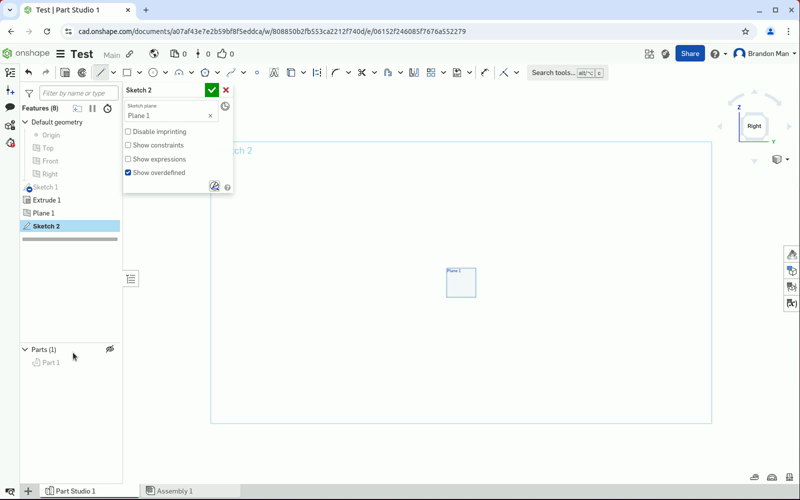
key_down(shift)
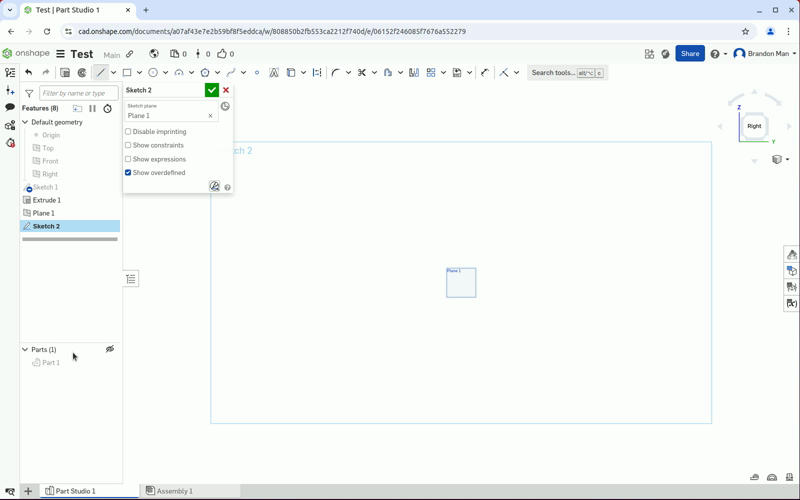
mouse_move(460, 303)
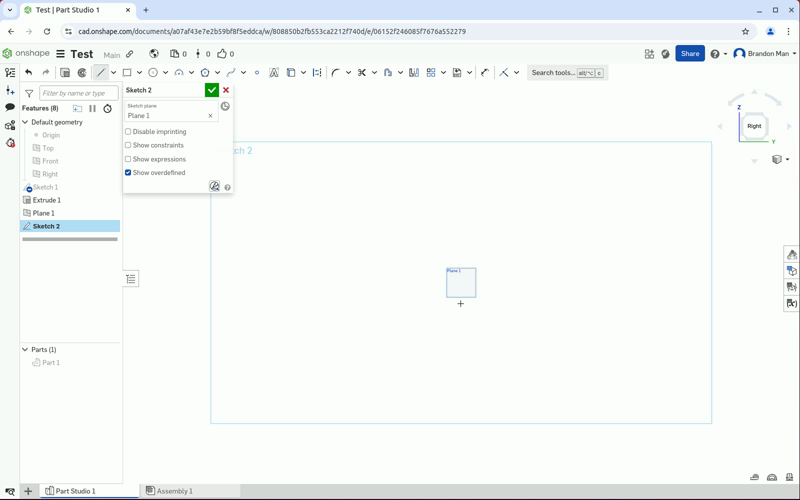
click(460, 303)
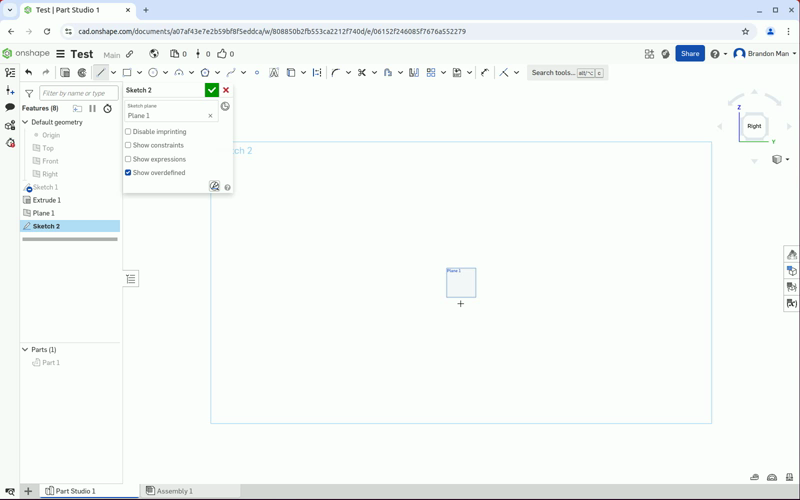
key_up(shift)
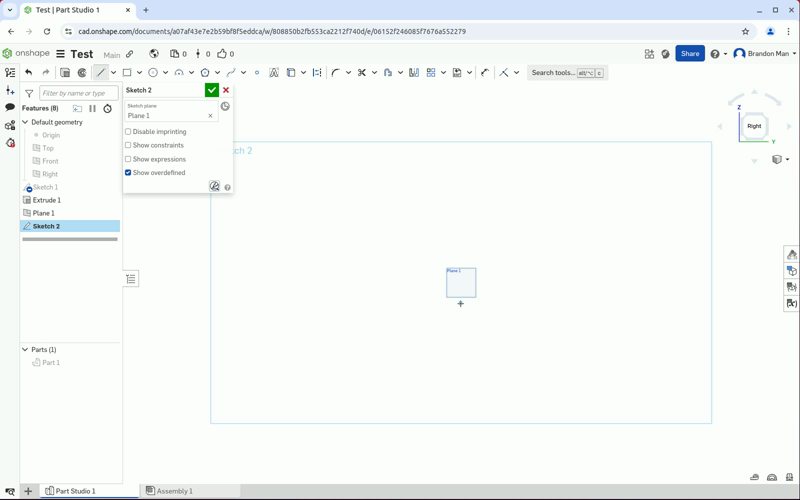
key_down(shift)
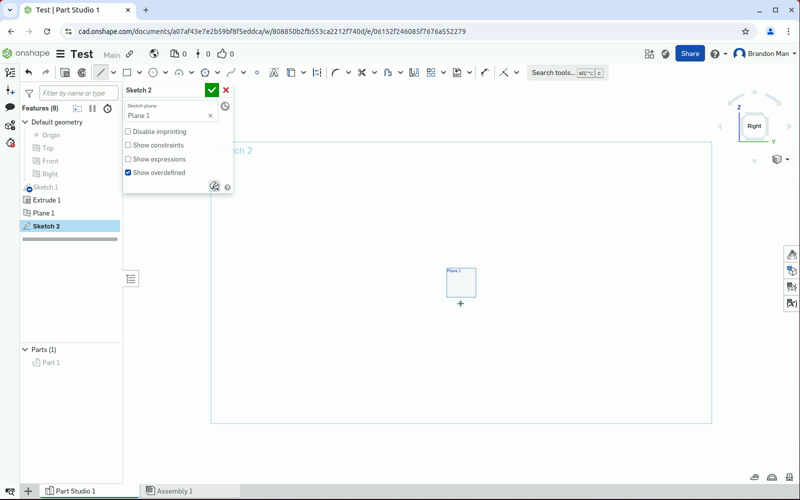
mouse_move(490, 303)
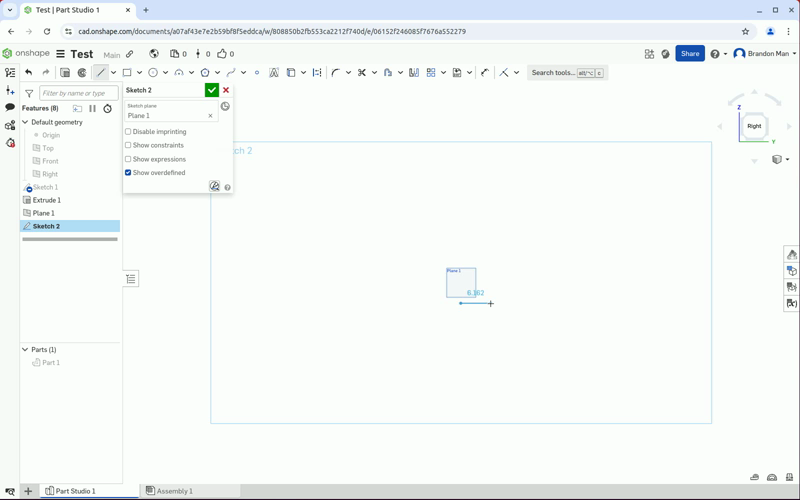
mouse_move(461, 303)
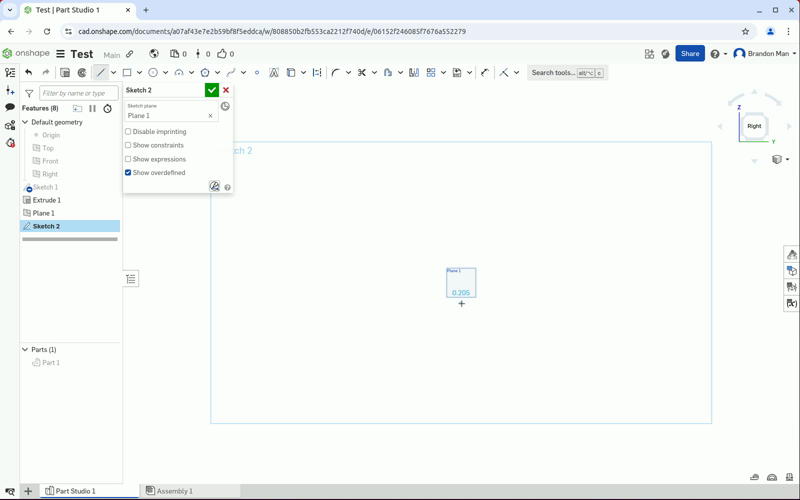
scroll(6)
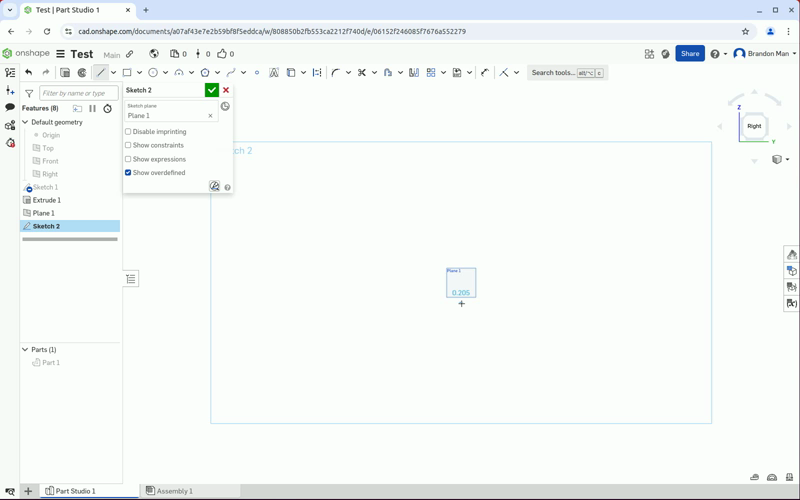
scroll(6)
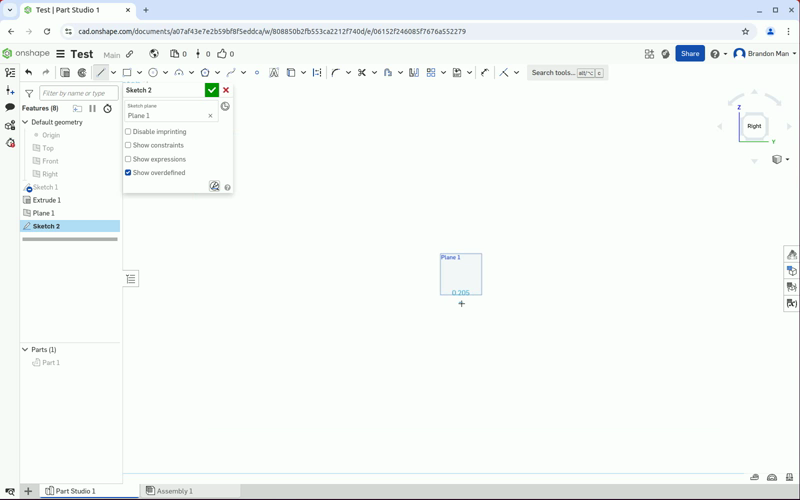
scroll(6)
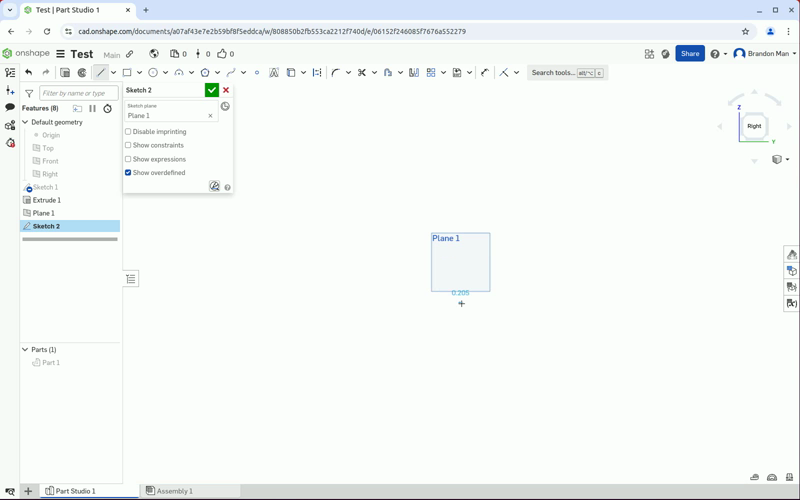
scroll(6)
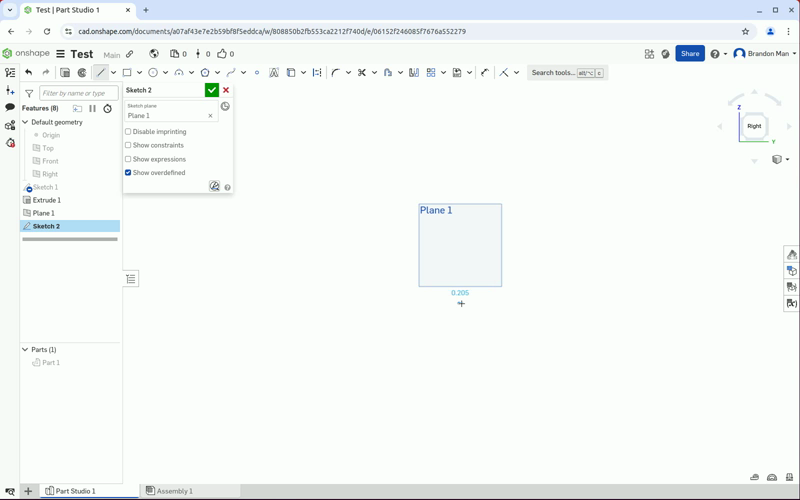
scroll(6)
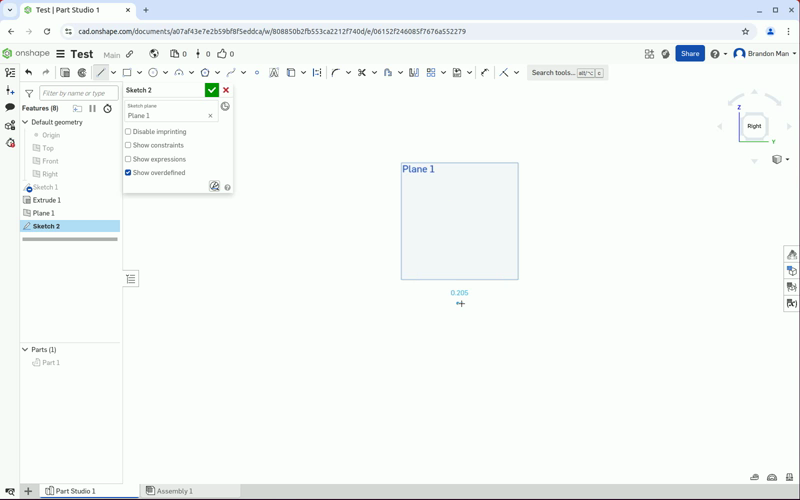
scroll(6)
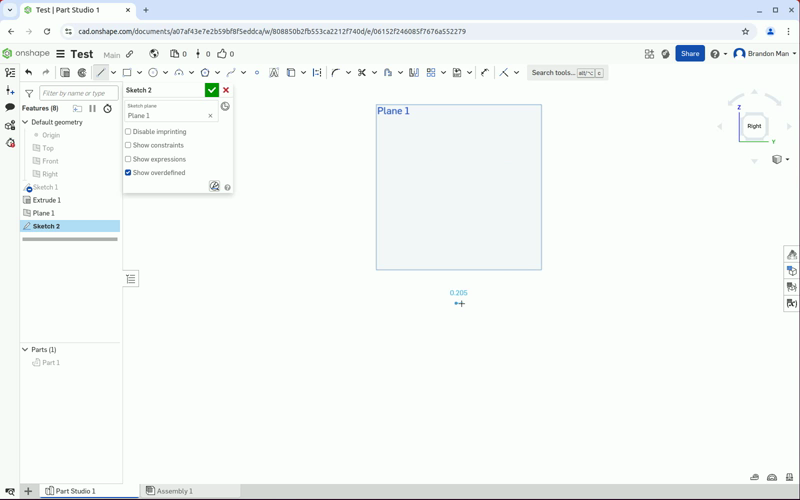
scroll(6)
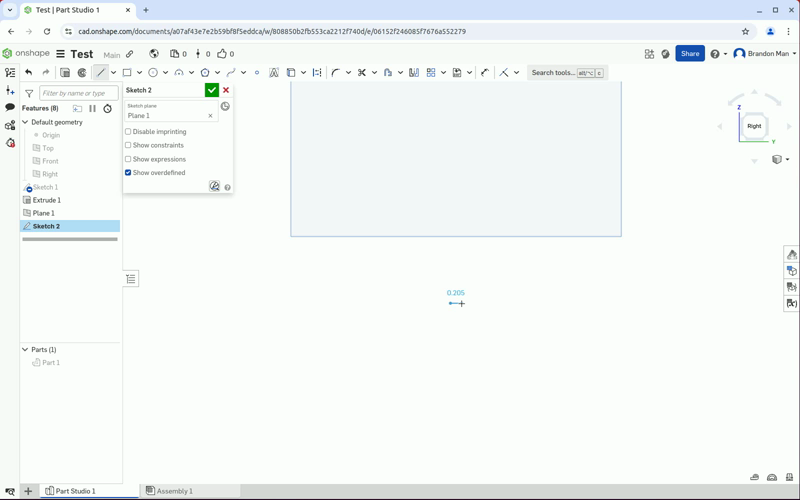
click(461, 303)
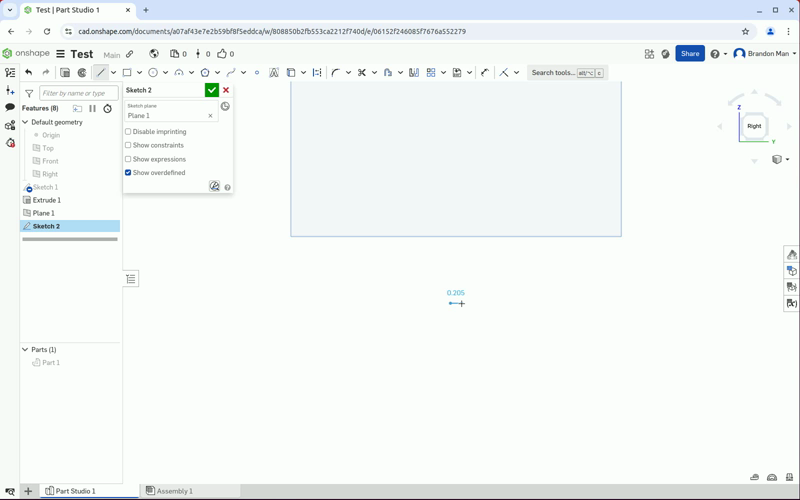
scroll(-6)
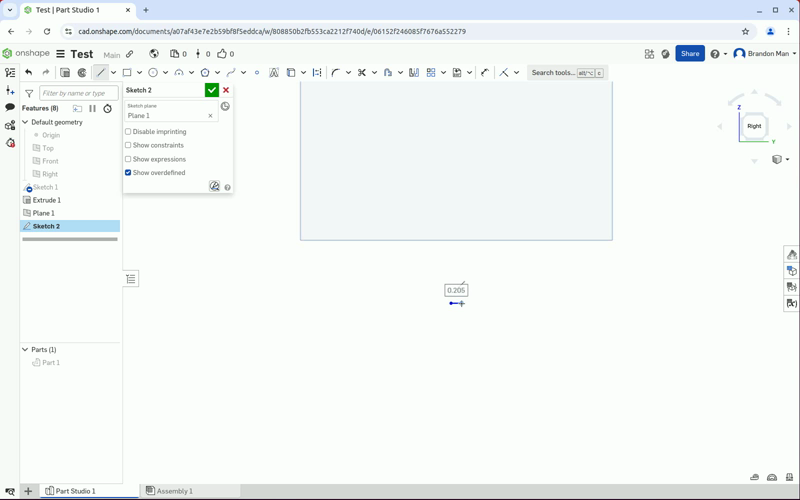
scroll(-6)
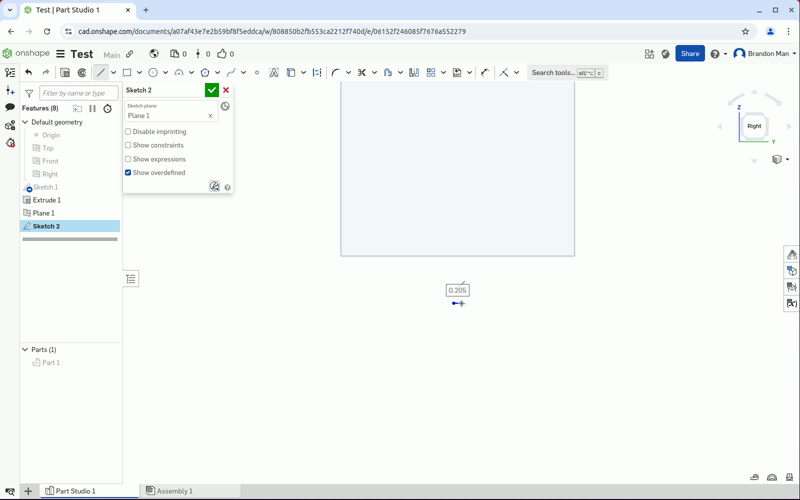
scroll(-6)
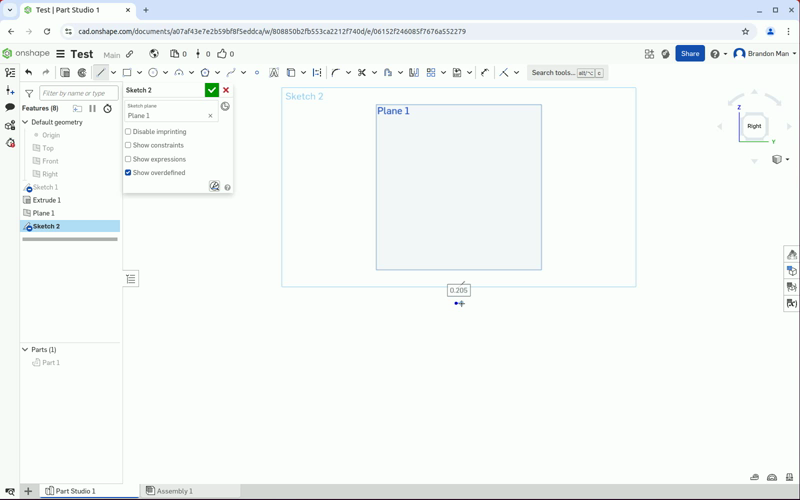
scroll(-6)
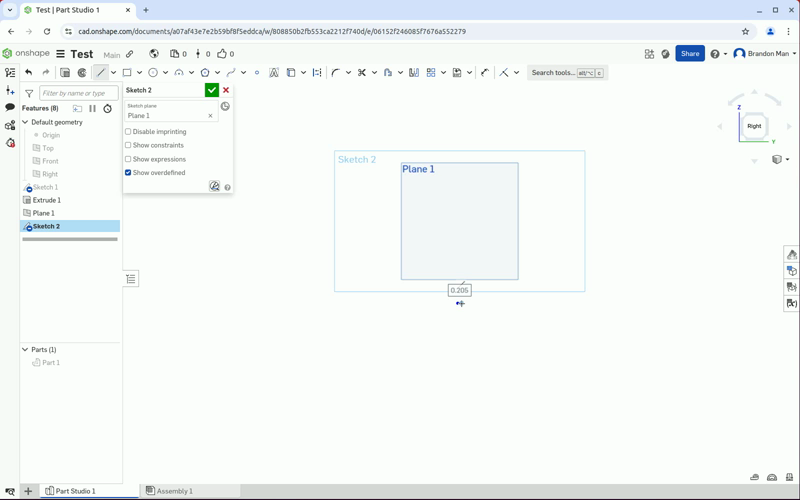
scroll(-6)
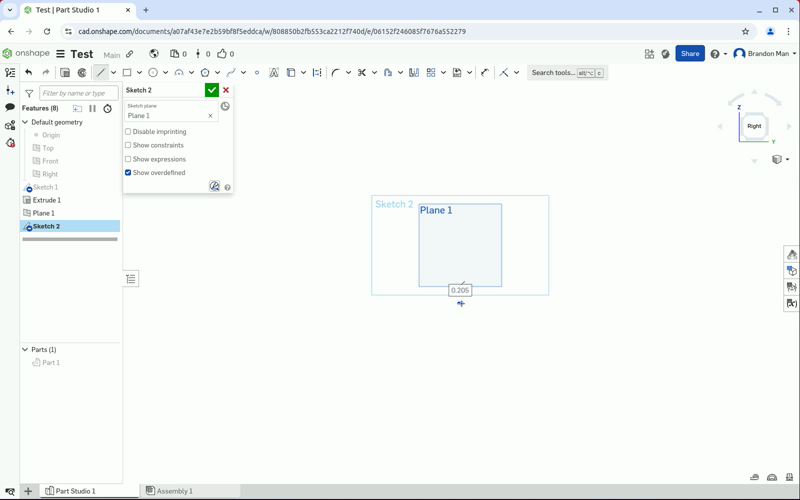
scroll(-6)
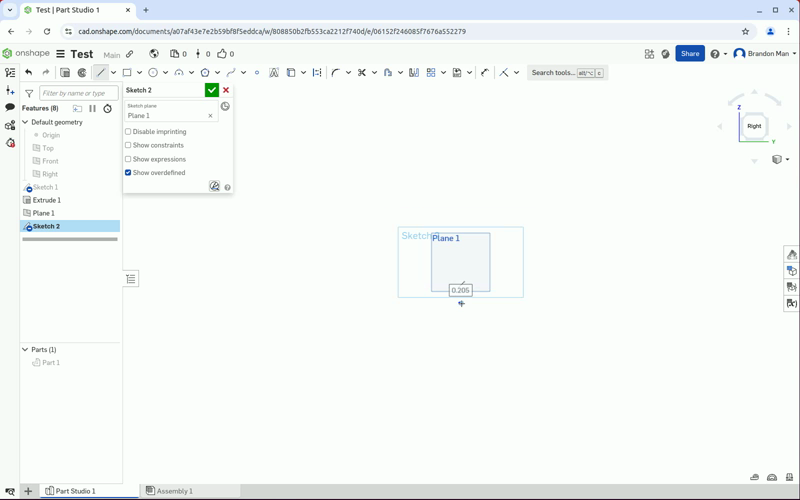
scroll(-6)
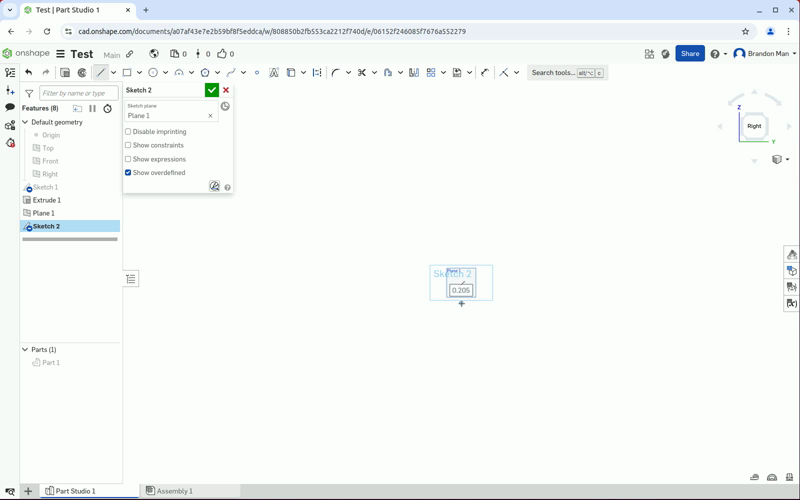
key_up(shift)
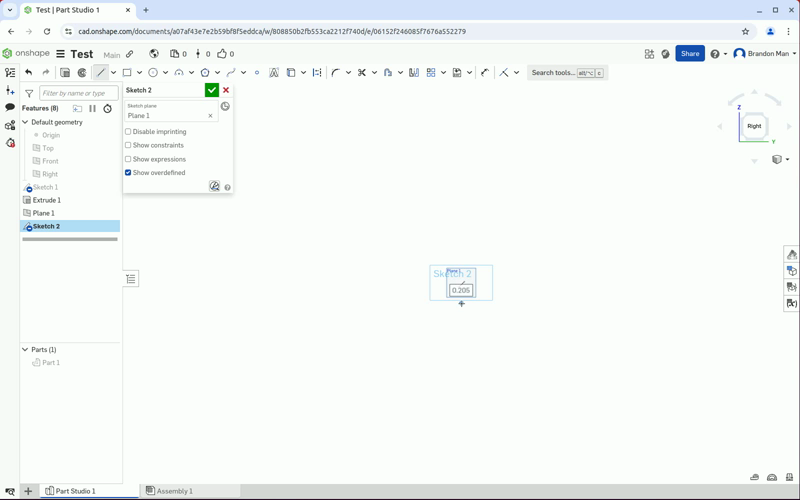
key_down(shift)
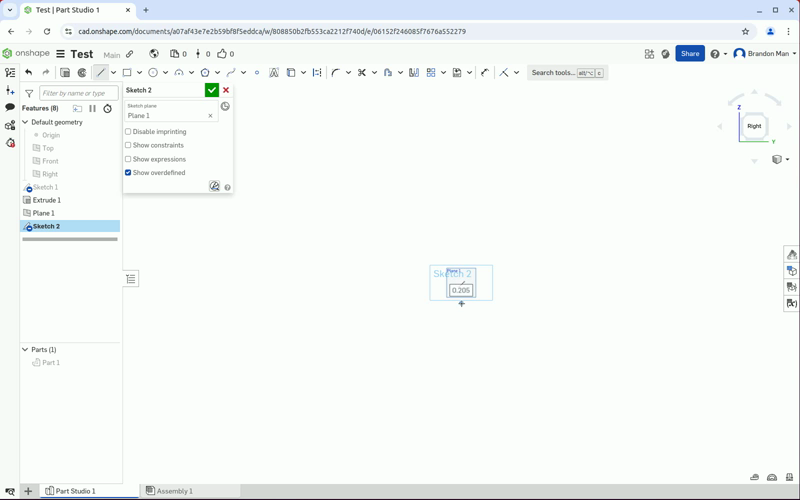
mouse_move(491, 303)
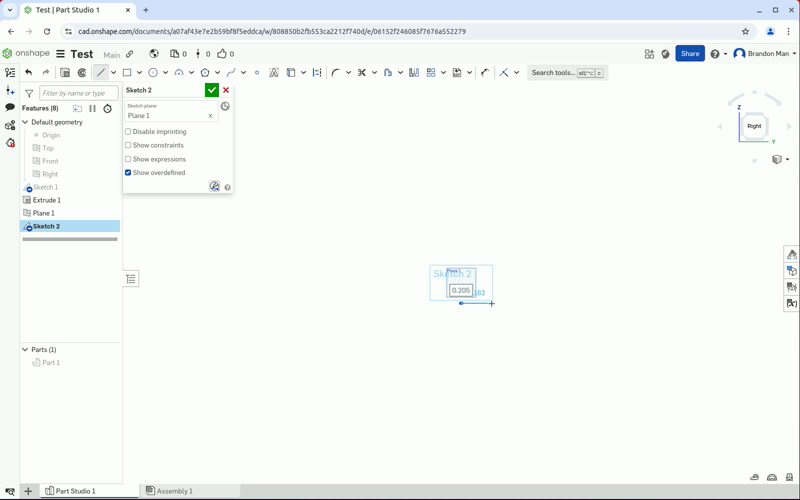
mouse_move(461, 261)
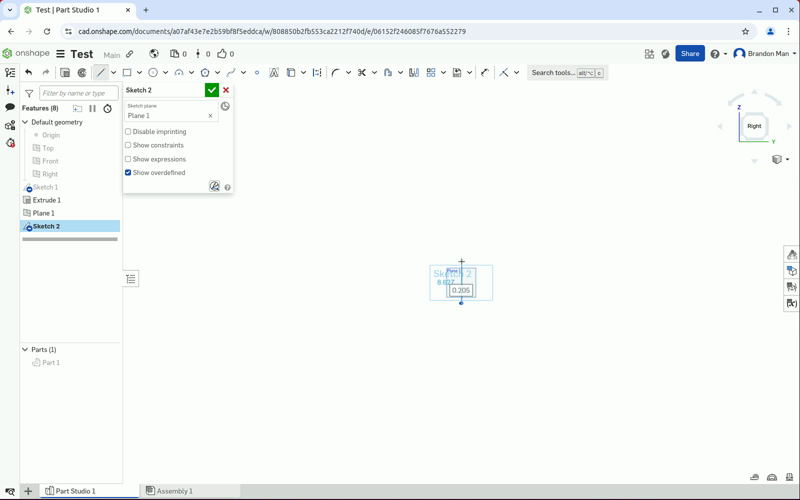
click(461, 261)
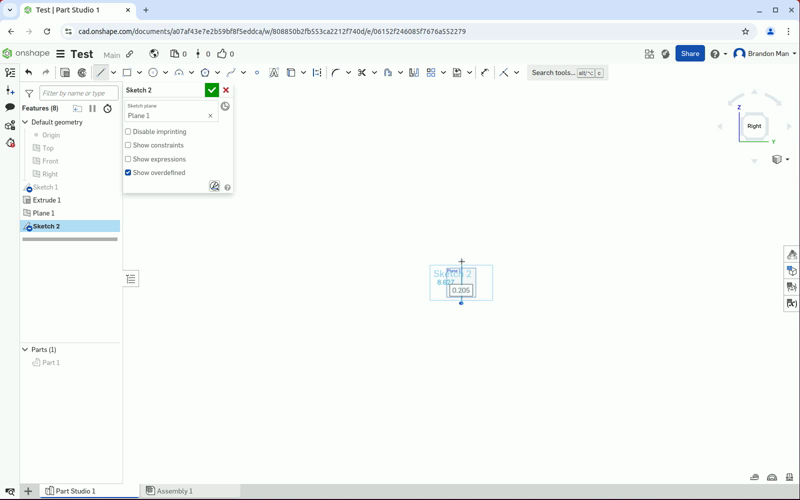
key_up(shift)
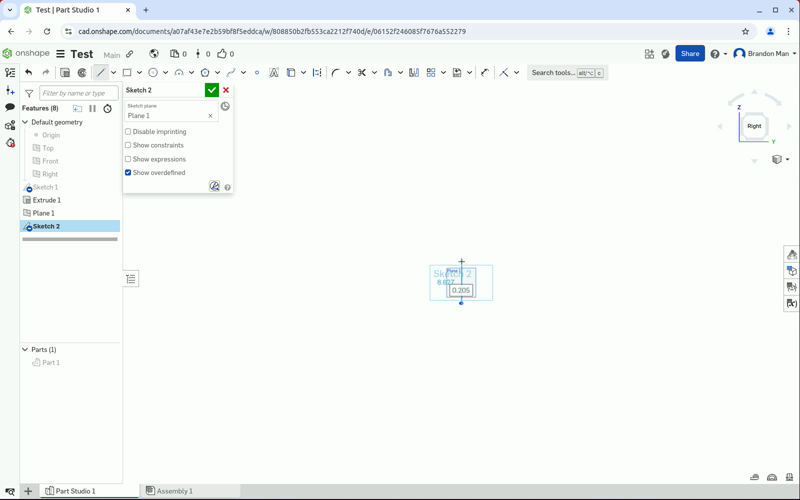
key_down(shift)
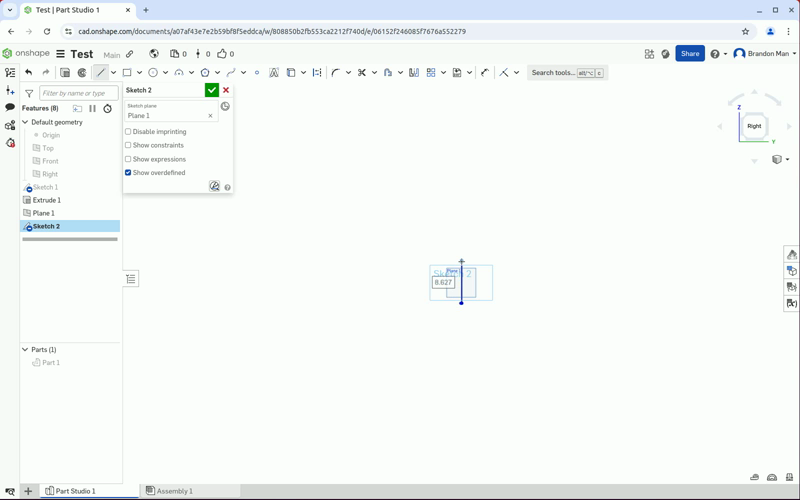
mouse_move(491, 261)
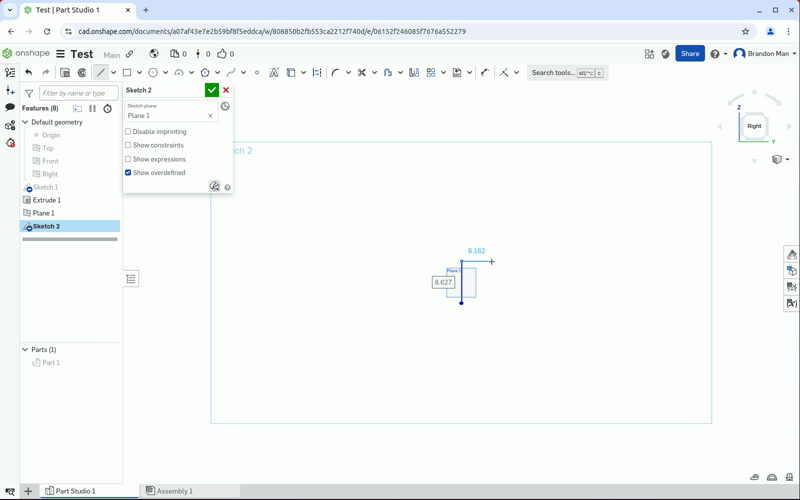
mouse_move(460, 261)
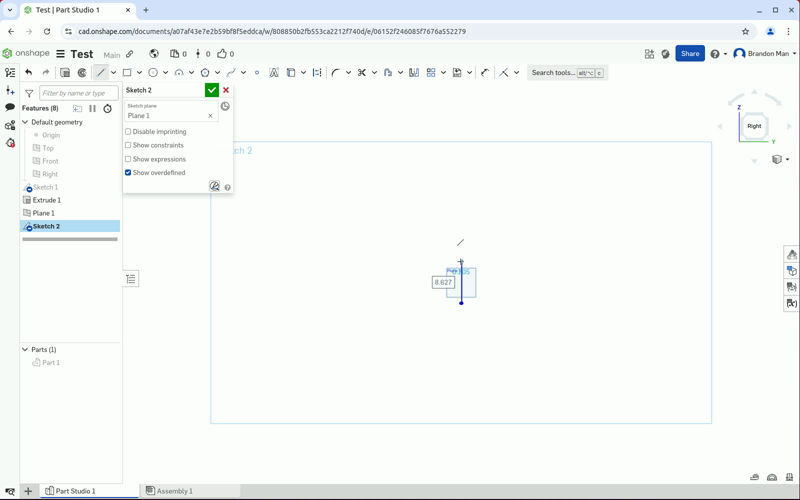
scroll(6)
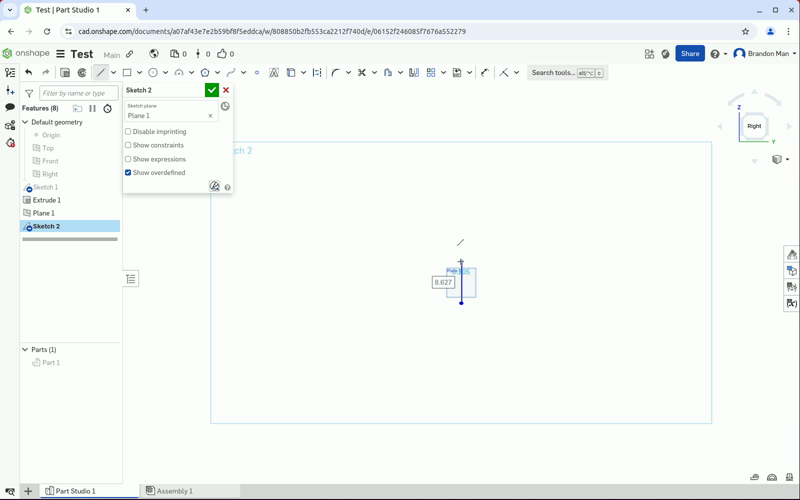
scroll(6)
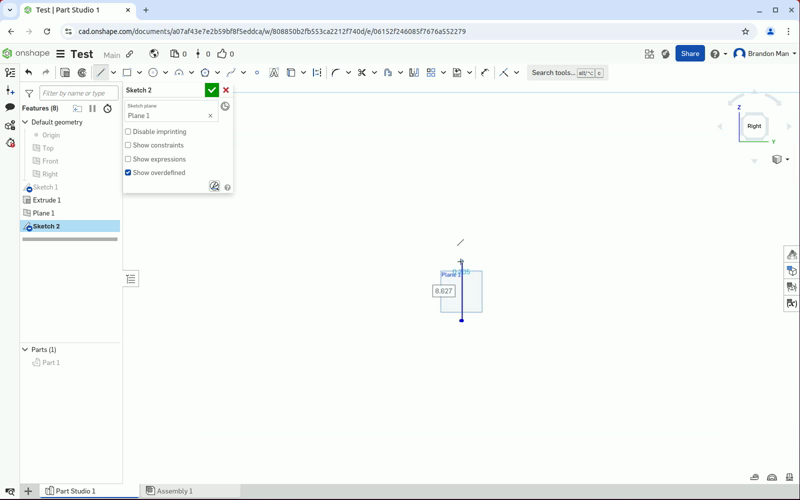
scroll(6)
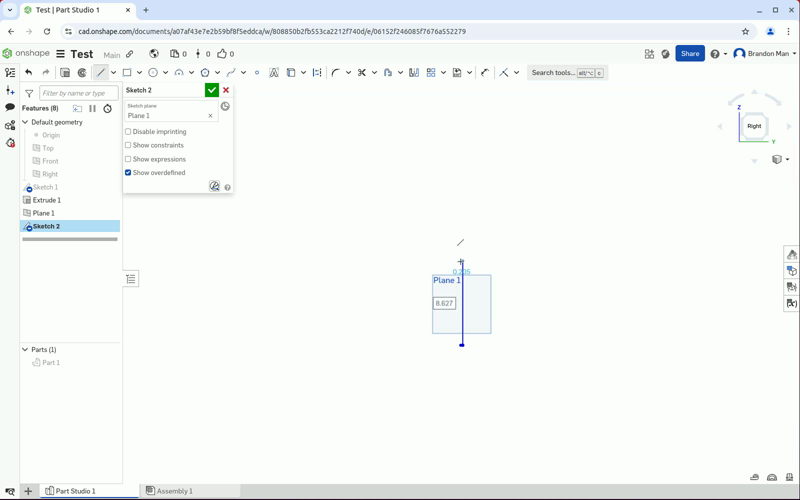
scroll(6)
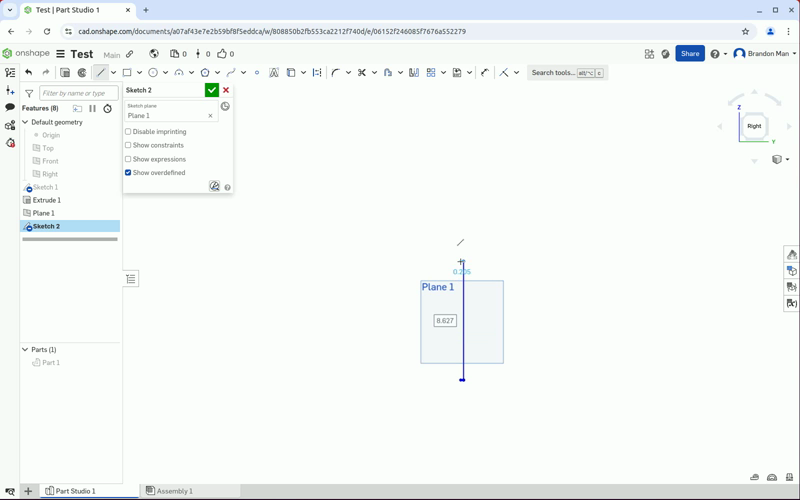
scroll(6)
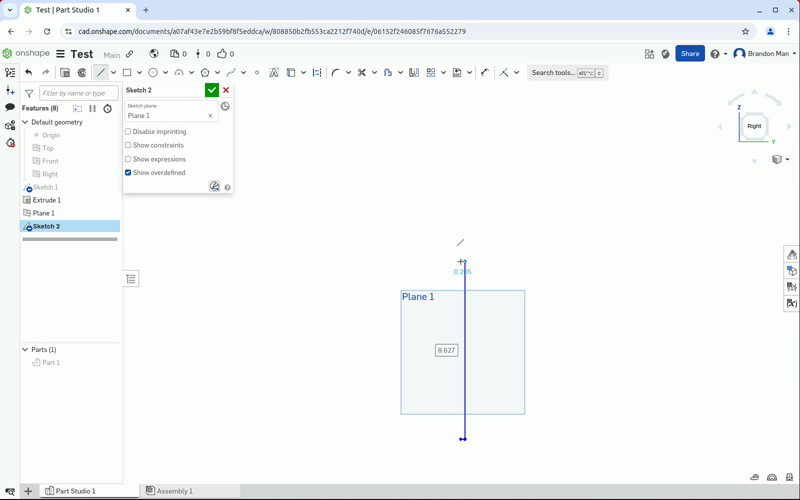
scroll(6)
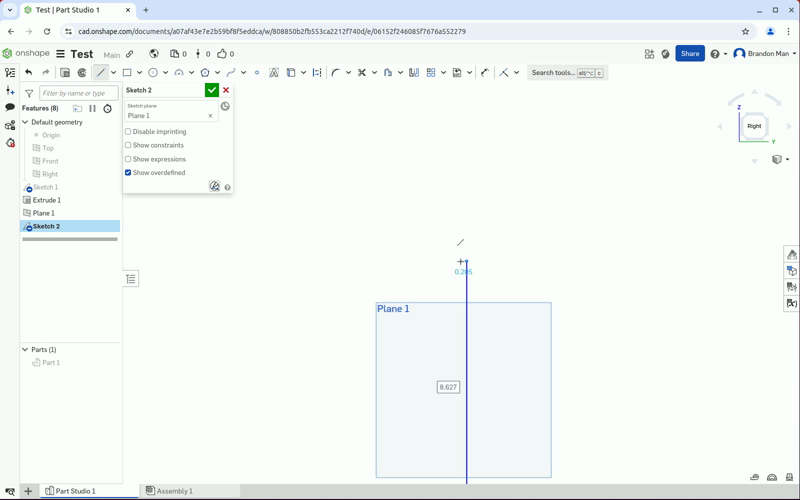
scroll(6)
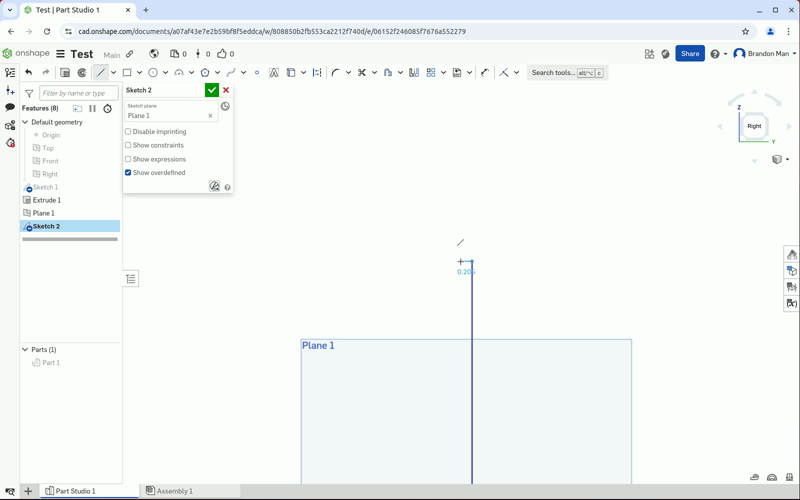
click(460, 261)
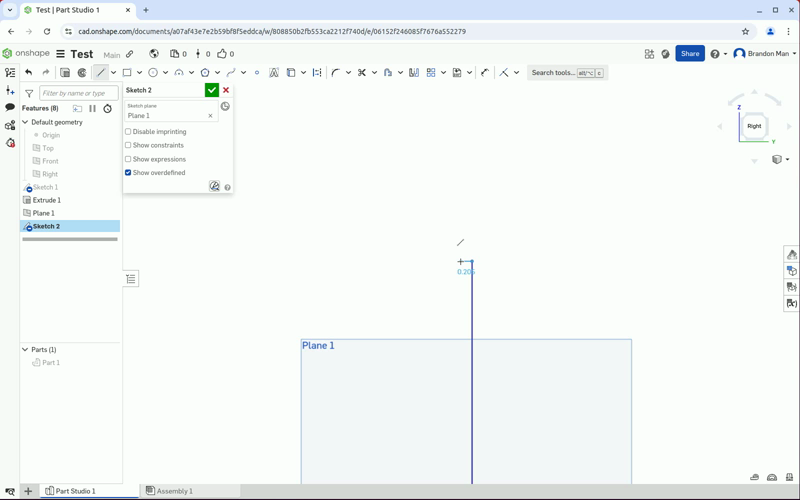
scroll(-6)
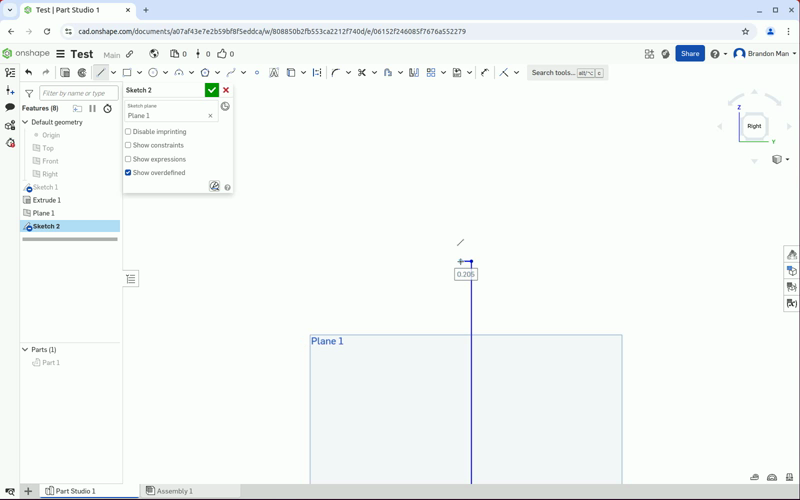
scroll(-6)
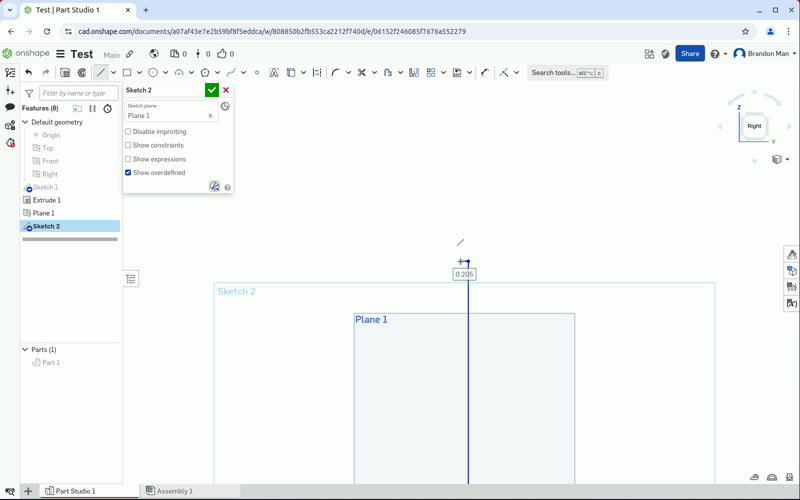
scroll(-6)
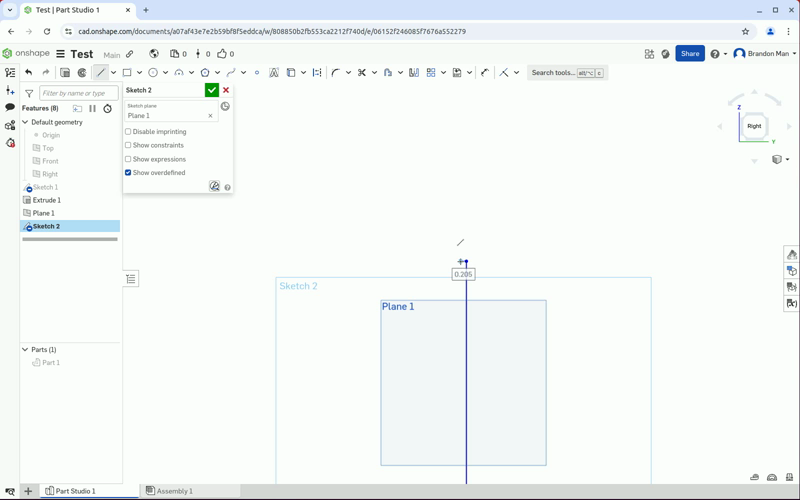
scroll(-6)
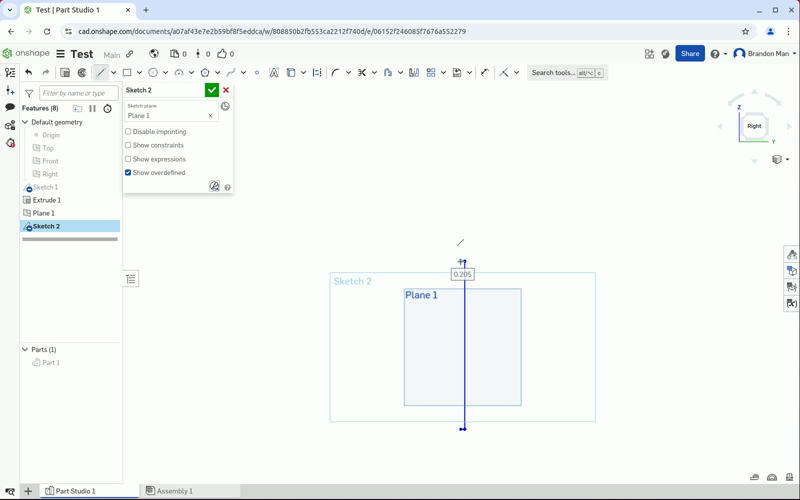
scroll(-6)
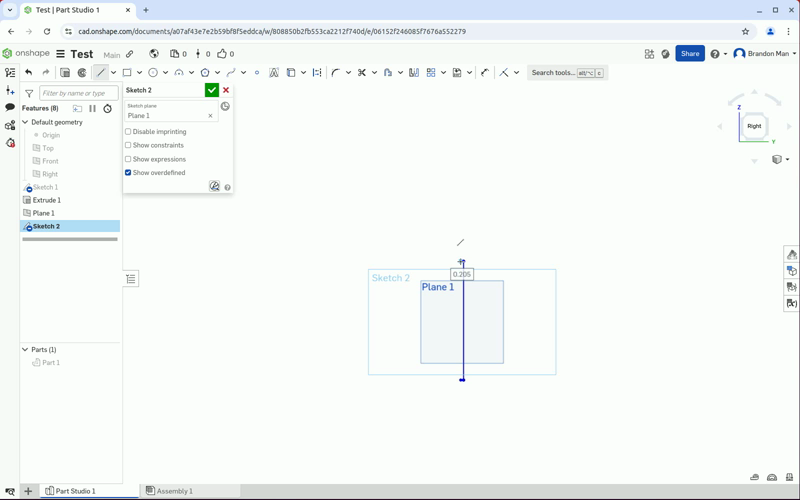
scroll(-6)
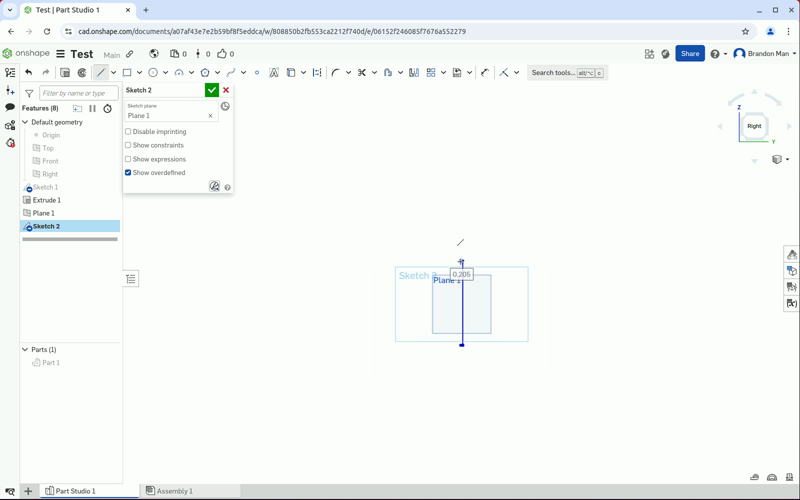
scroll(-6)
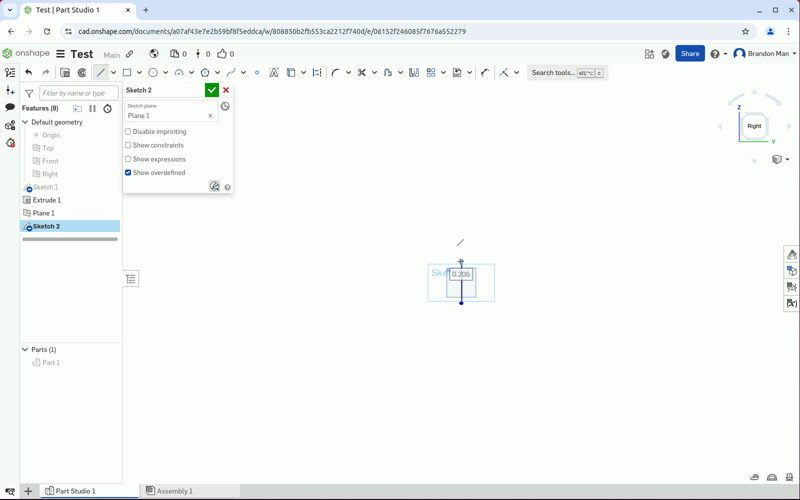
key_up(shift)
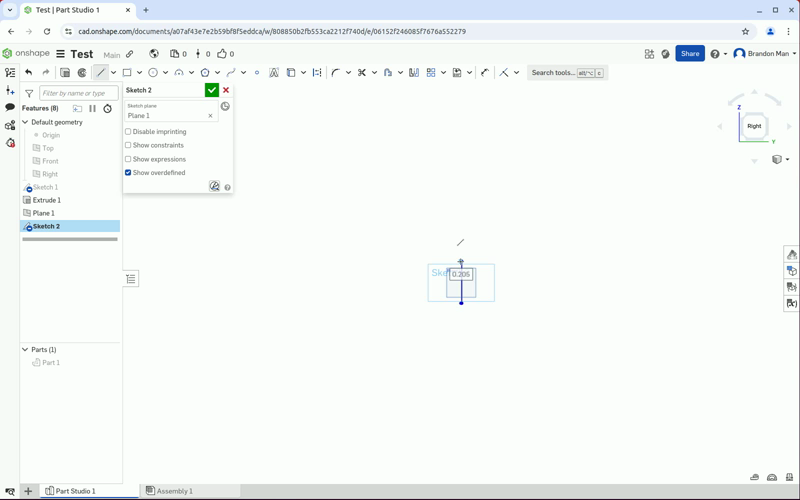
mouse_move(490, 261)
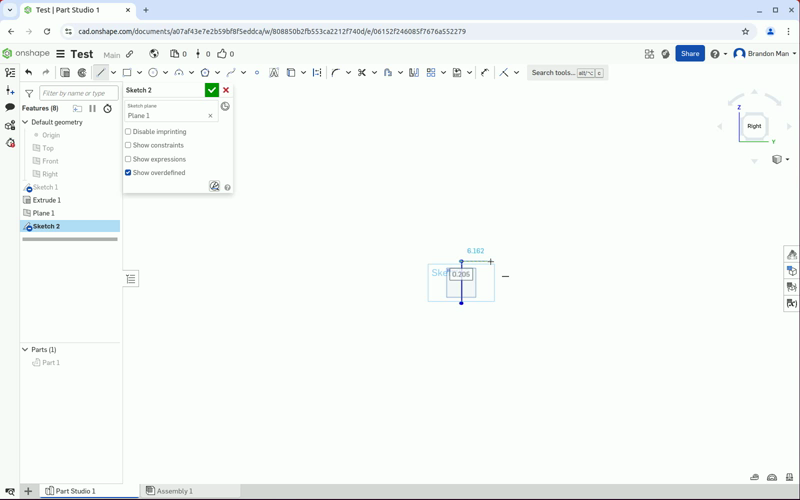
key_down(shift)
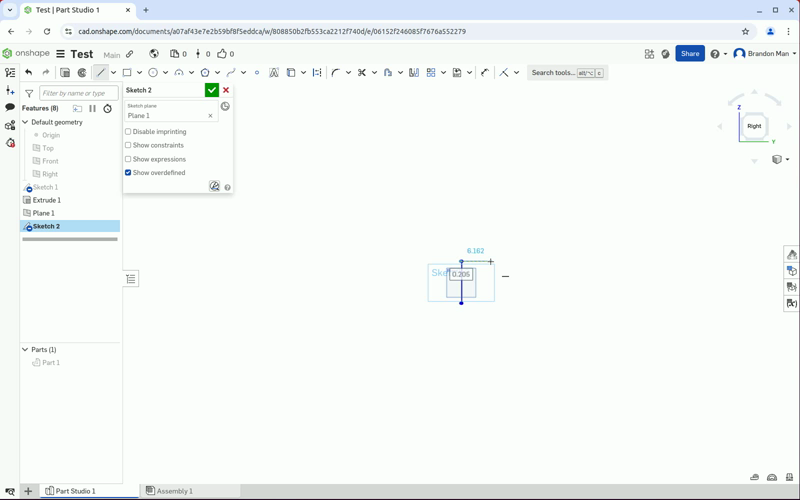
mouse_move(460, 303)
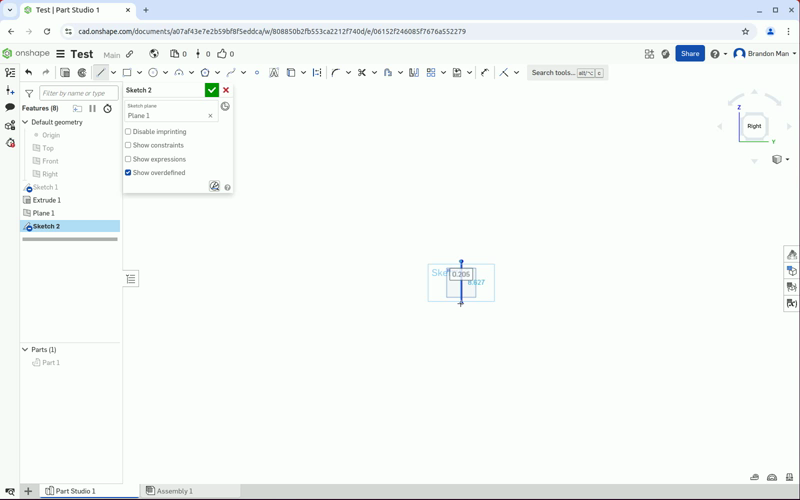
scroll(6)
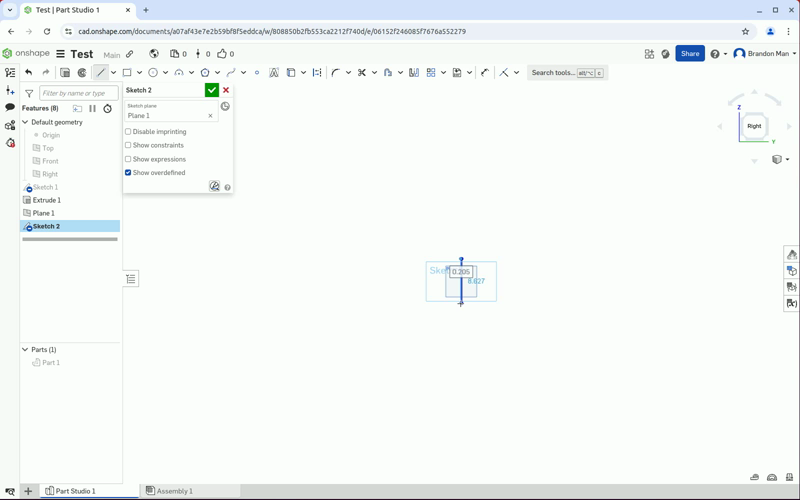
scroll(6)
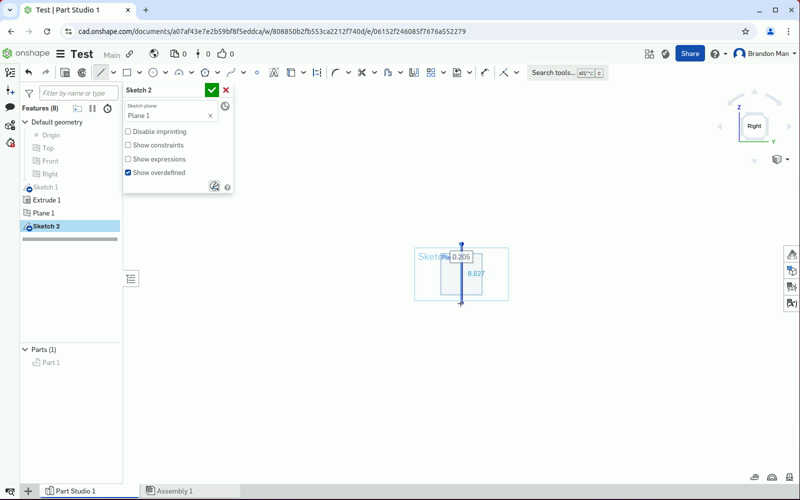
scroll(6)
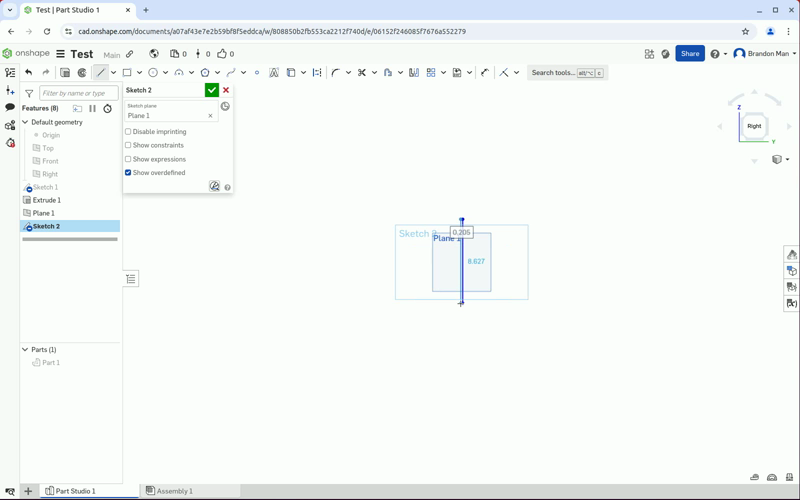
scroll(6)
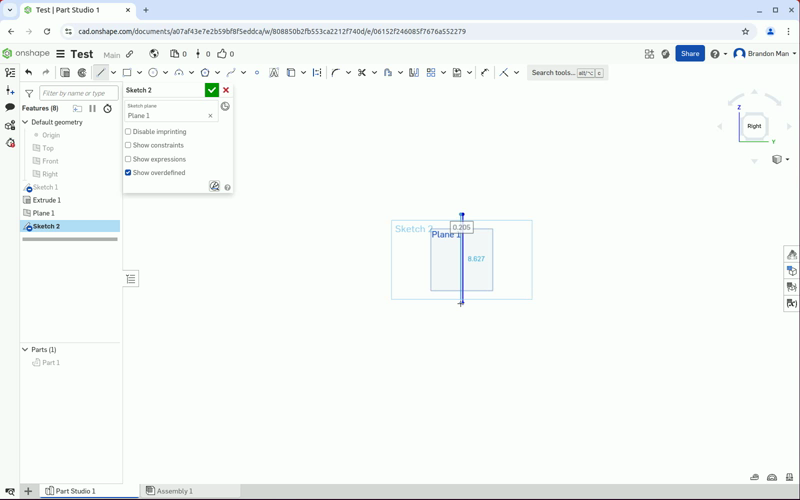
scroll(6)
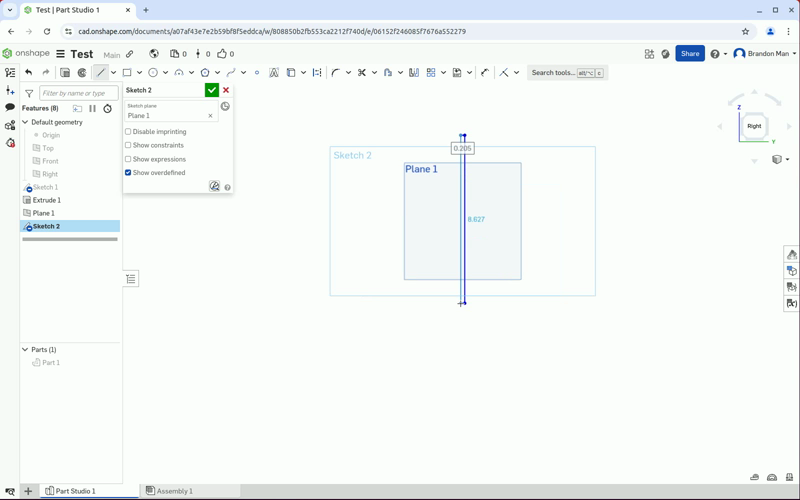
scroll(6)
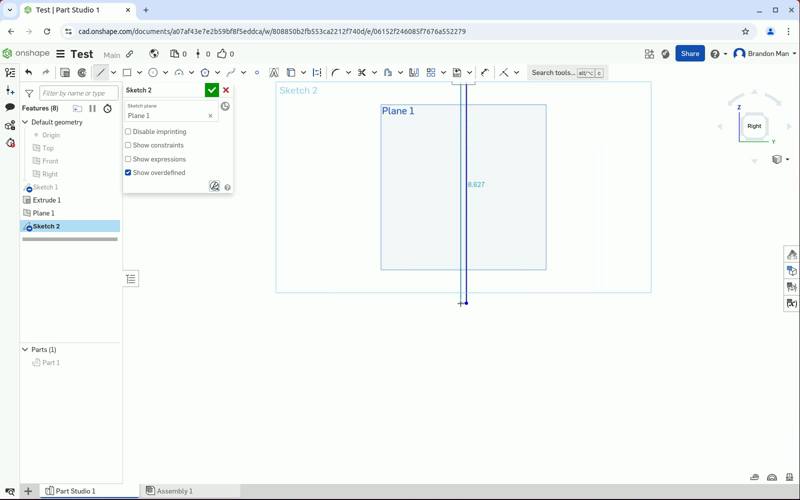
scroll(6)
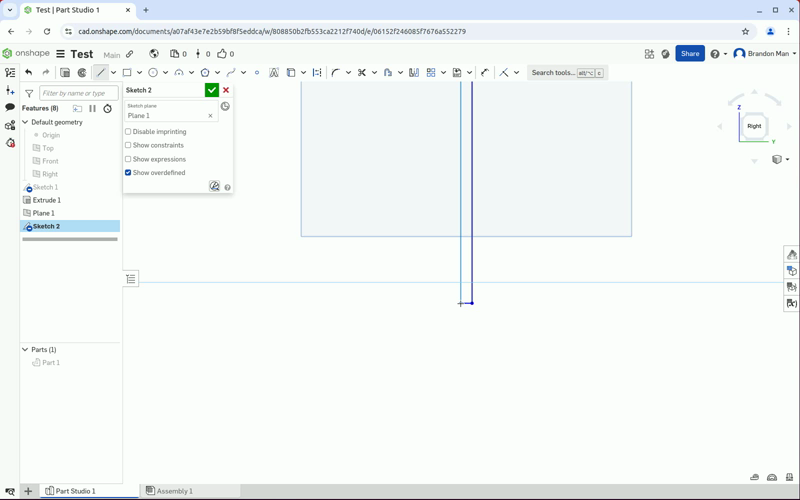
key_up(shift)
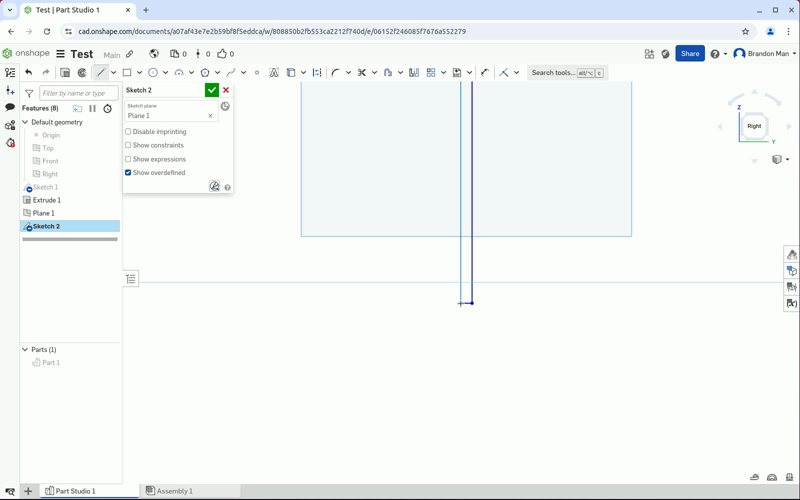
click(460, 303)
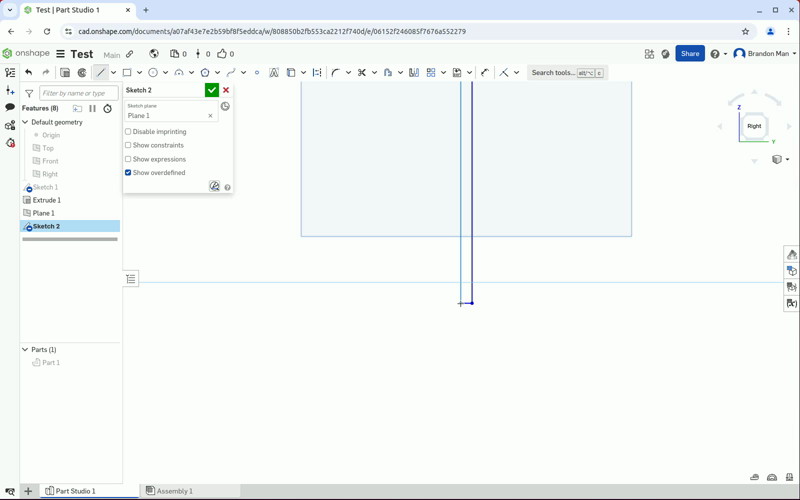
scroll(-6)
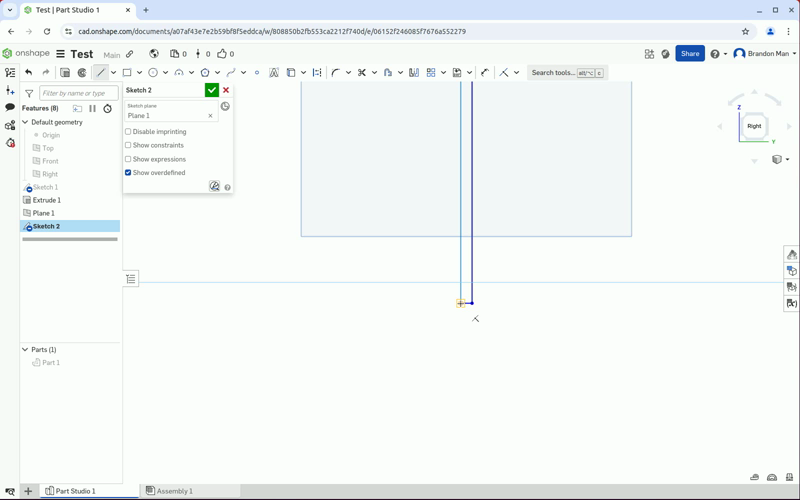
scroll(-6)
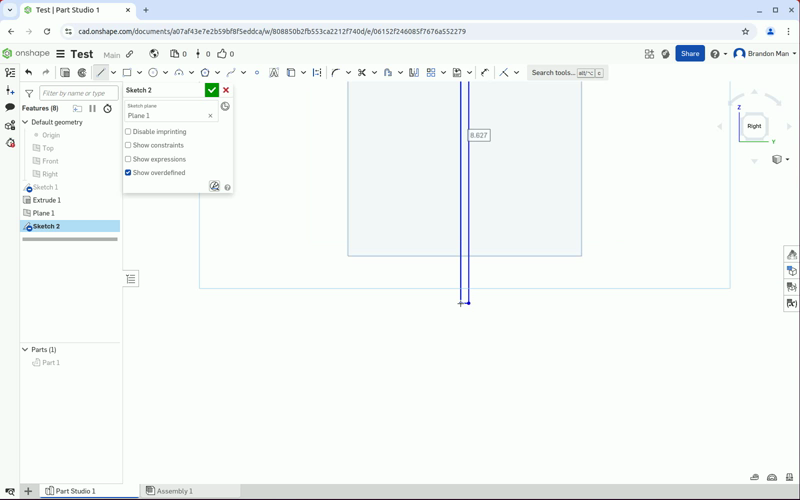
scroll(-6)
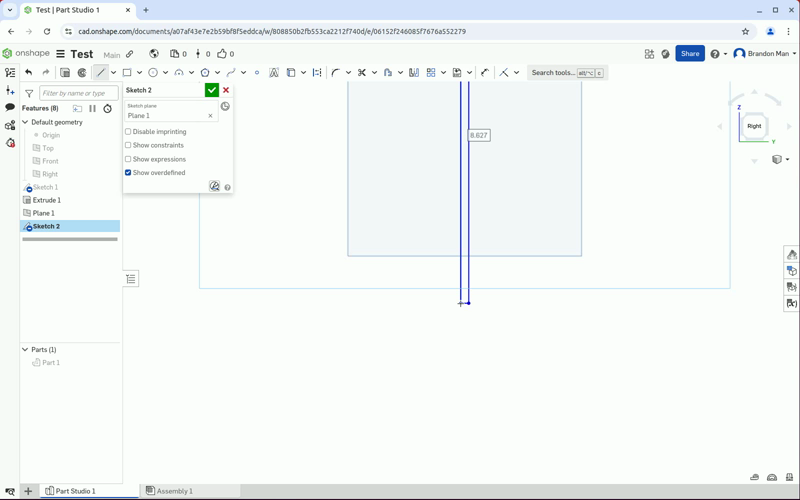
scroll(-6)
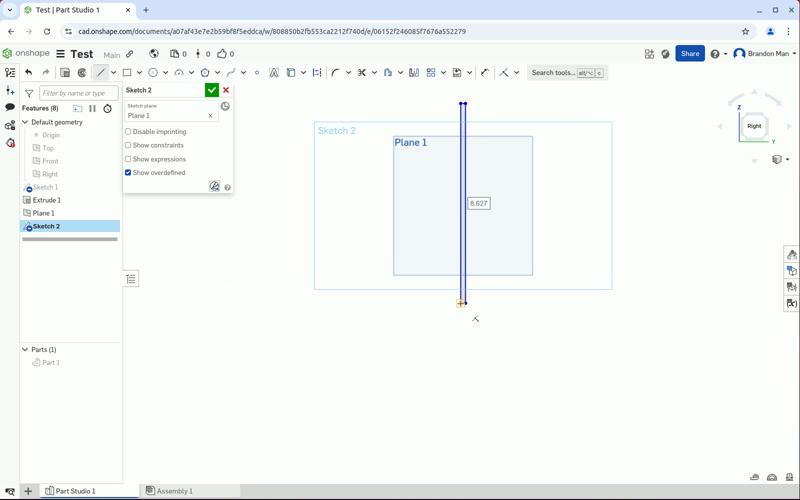
scroll(-6)
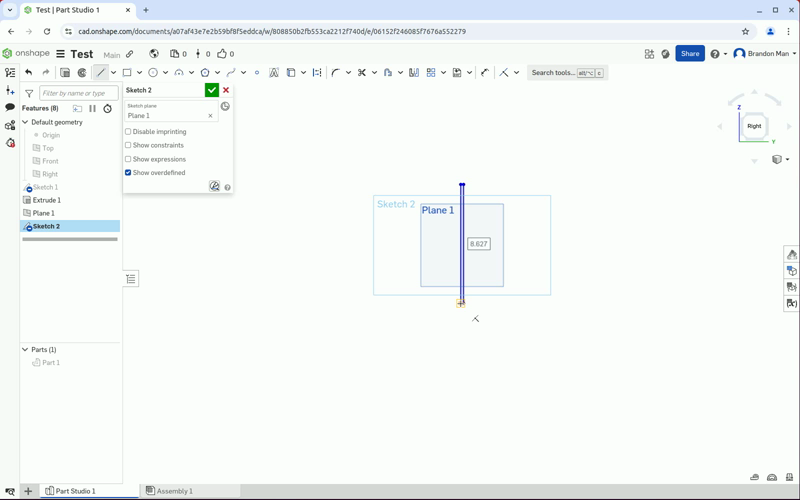
scroll(-6)
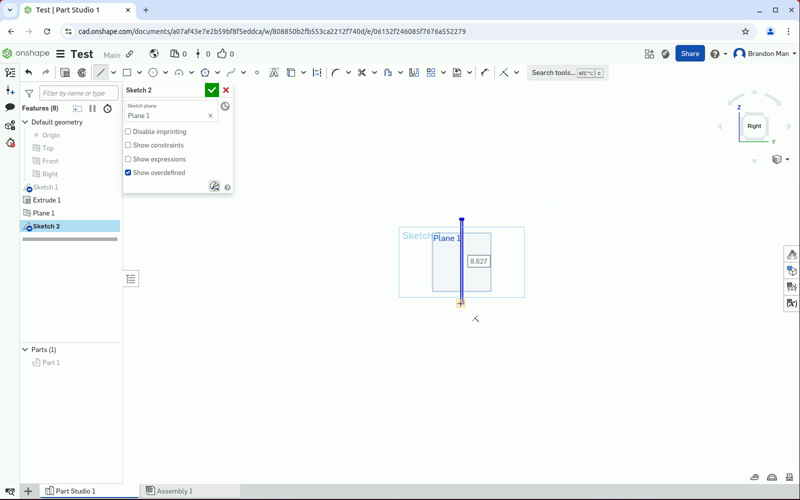
scroll(-6)
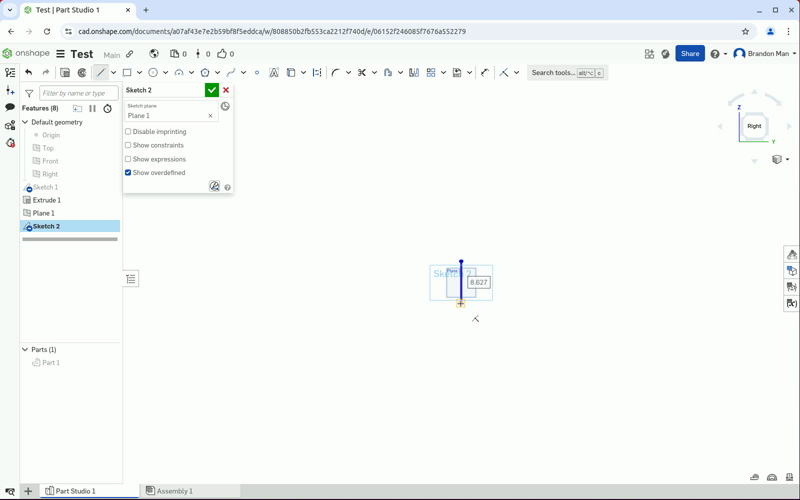
key(esc)
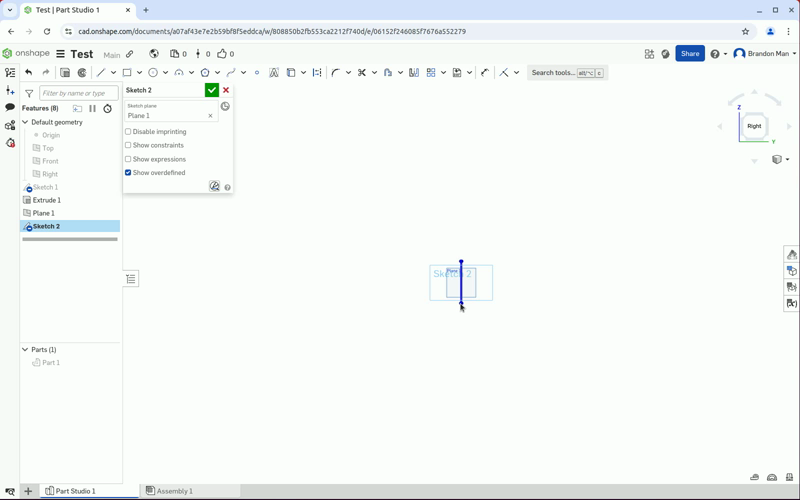
mouse_move(461, 279)
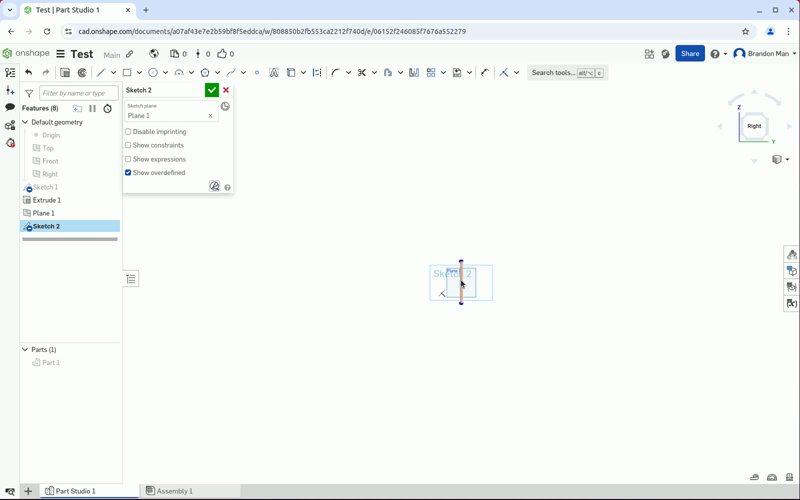
scroll(6)
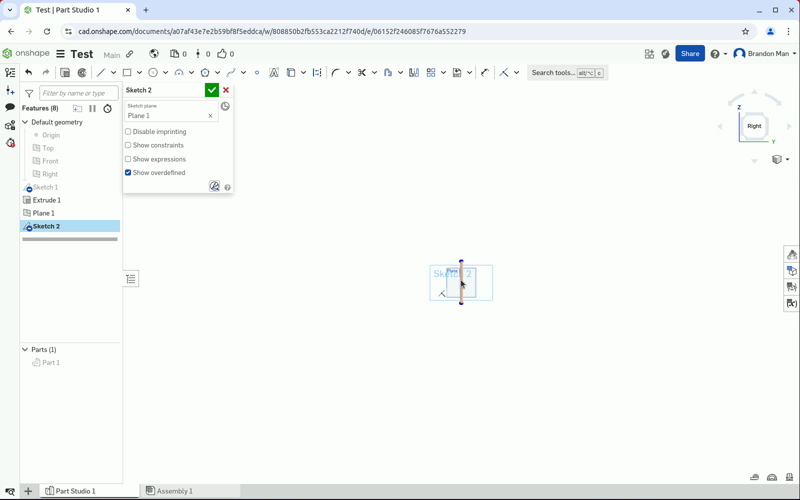
scroll(6)
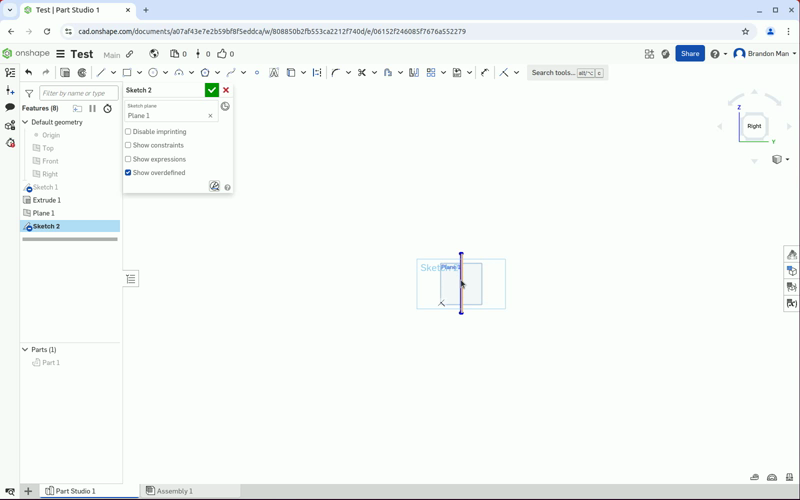
scroll(6)
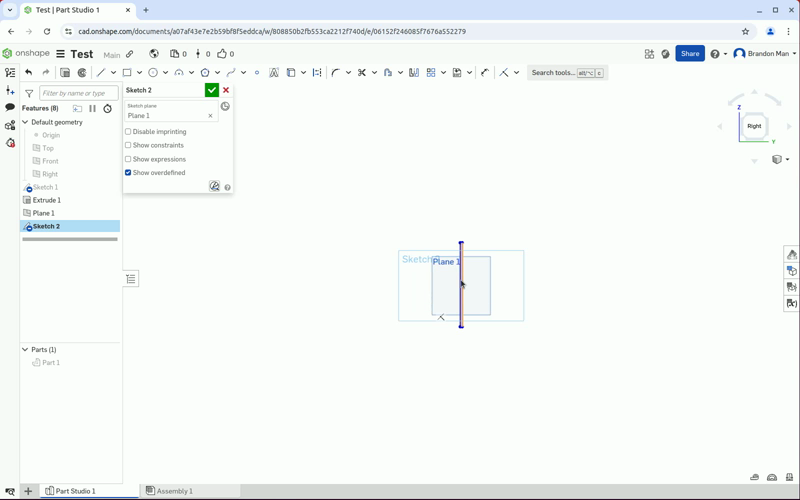
scroll(6)
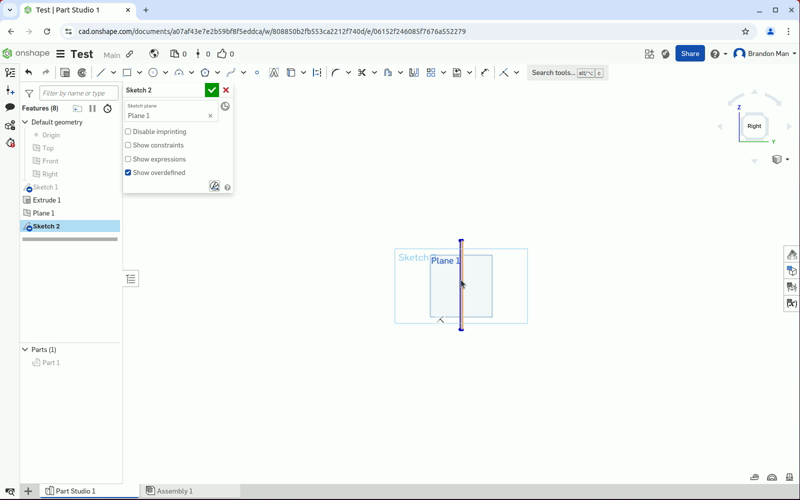
scroll(6)
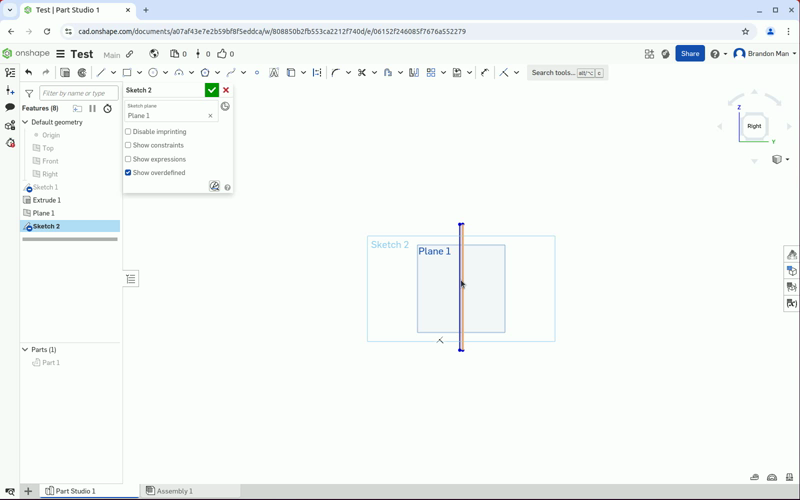
scroll(6)
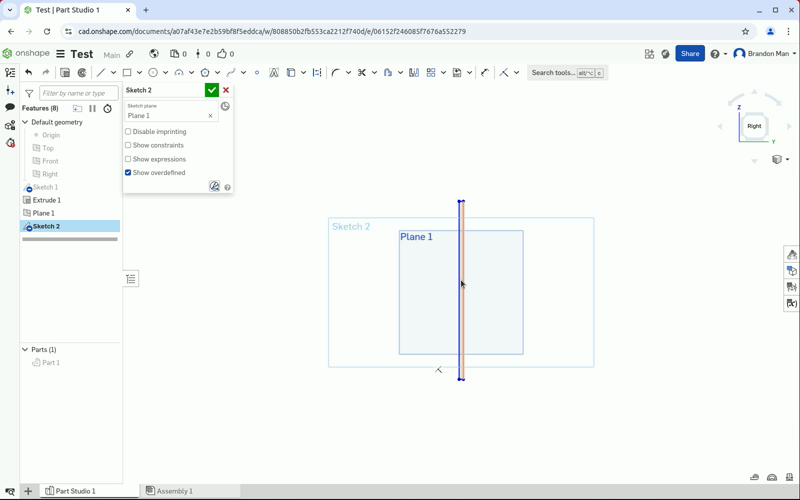
scroll(6)
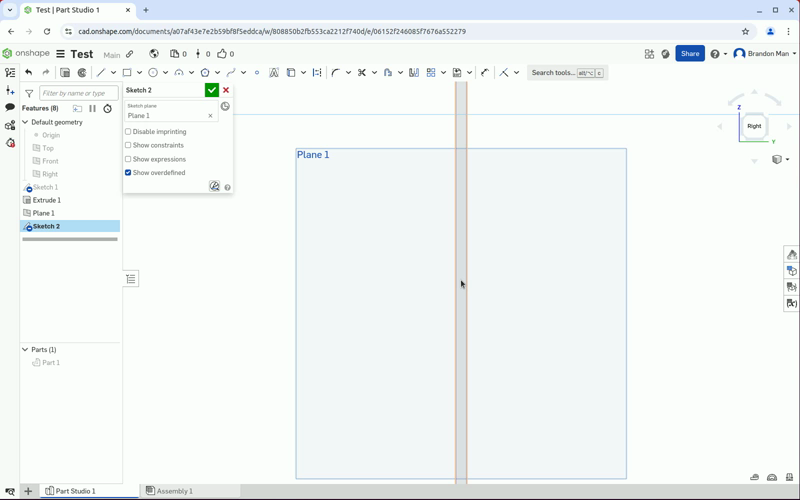
click(461, 279)
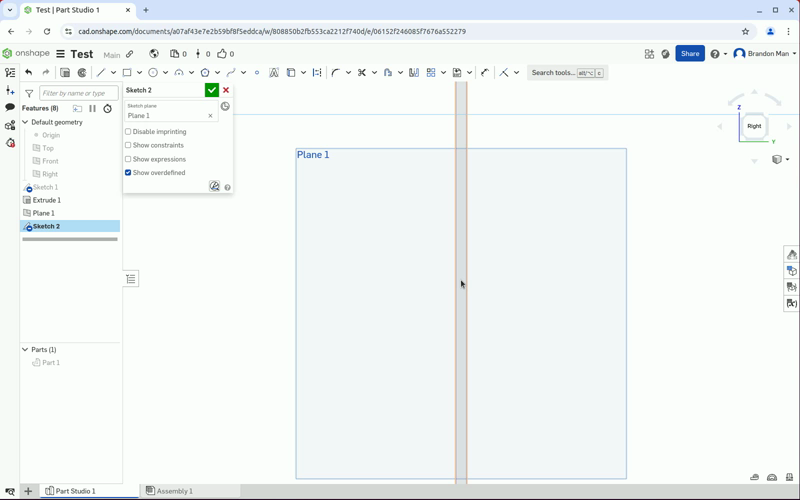
scroll(-6)
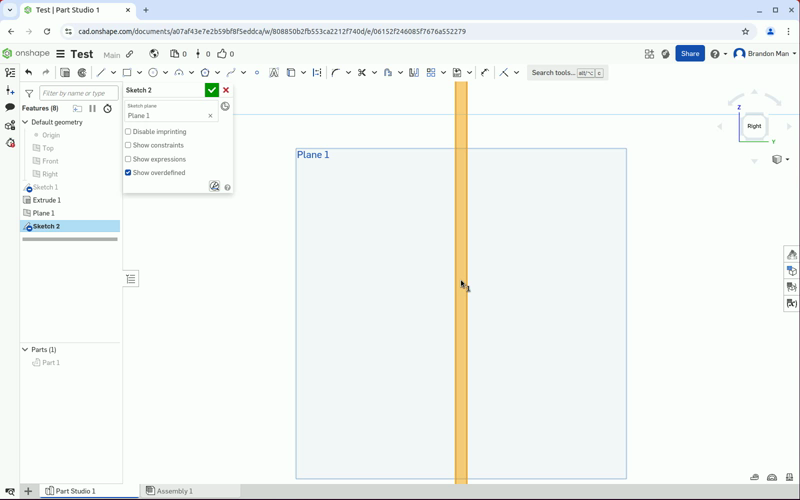
scroll(-6)
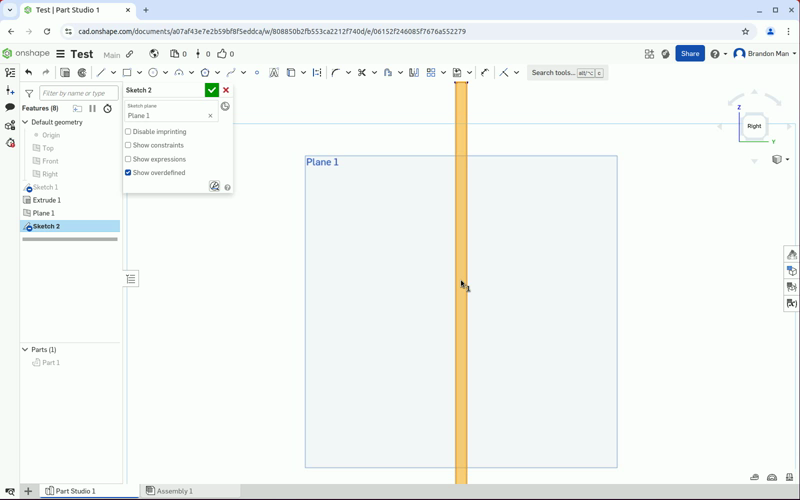
scroll(-6)
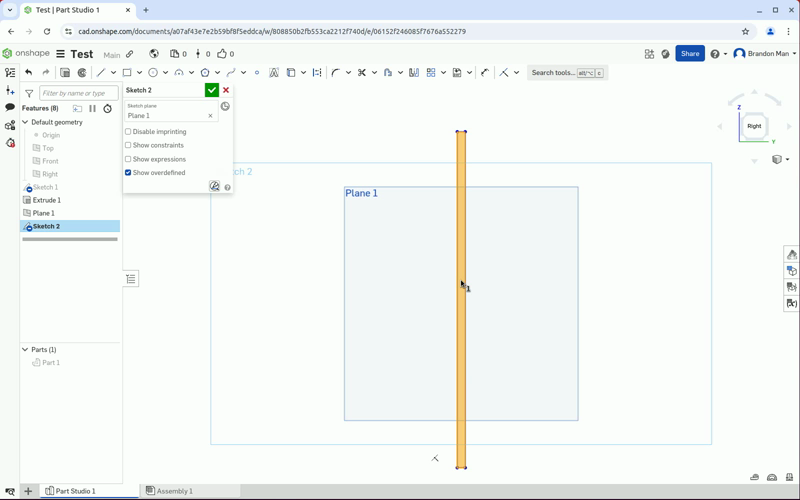
scroll(-6)
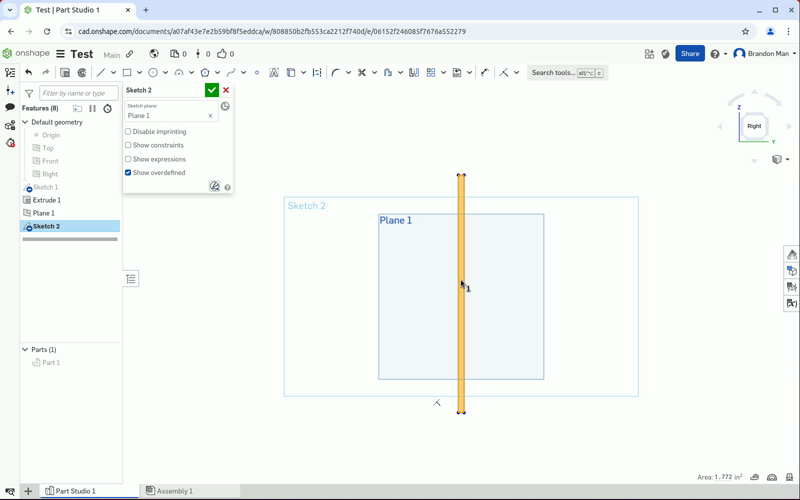
scroll(-6)
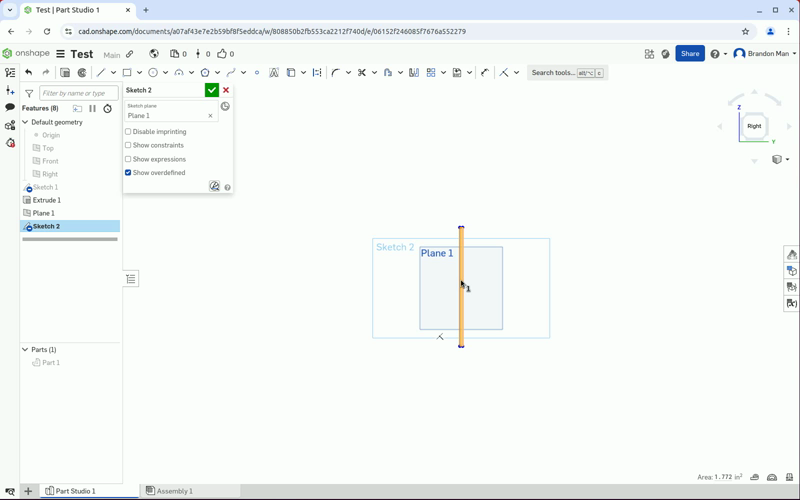
scroll(-6)
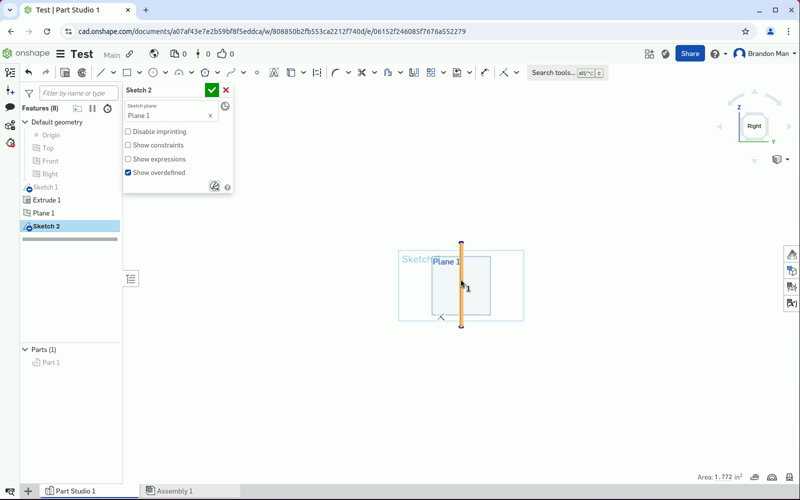
scroll(-6)
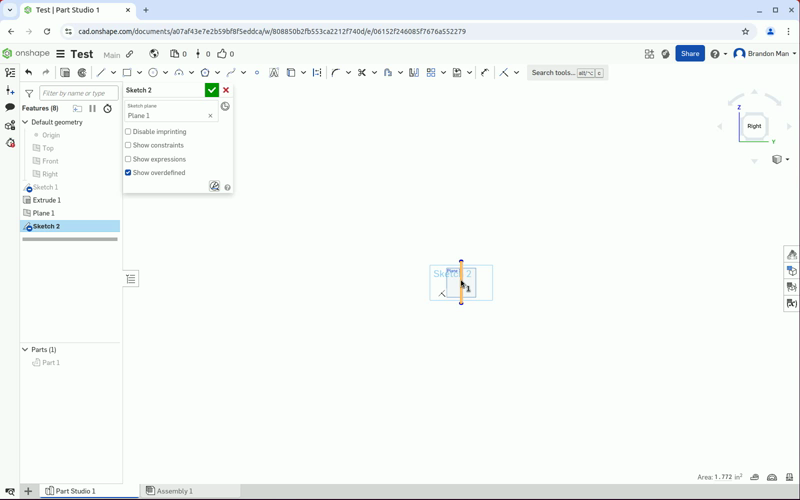
mouse_move(73, 352)
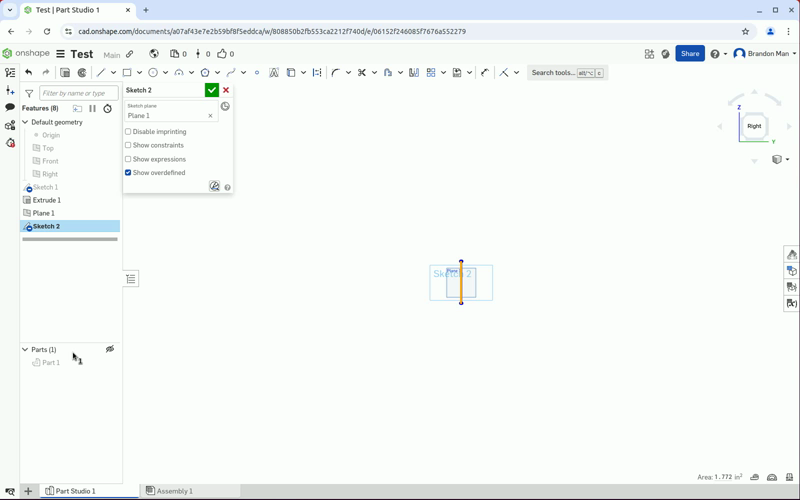
key(shift+y)
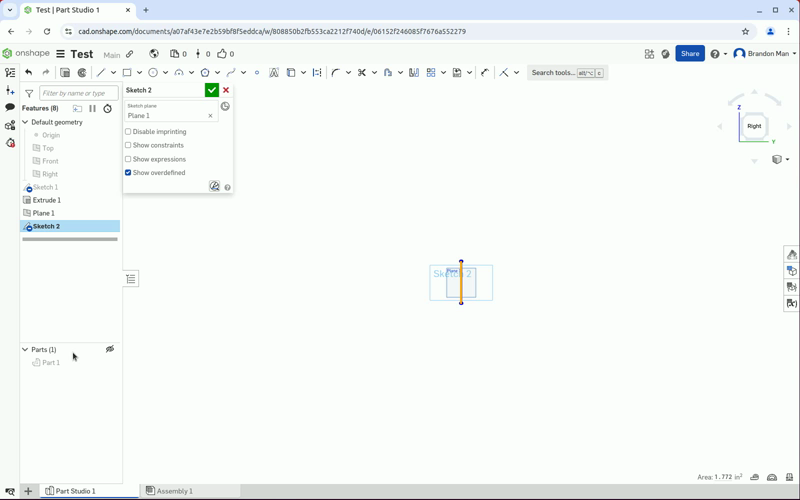
key(shift+e)
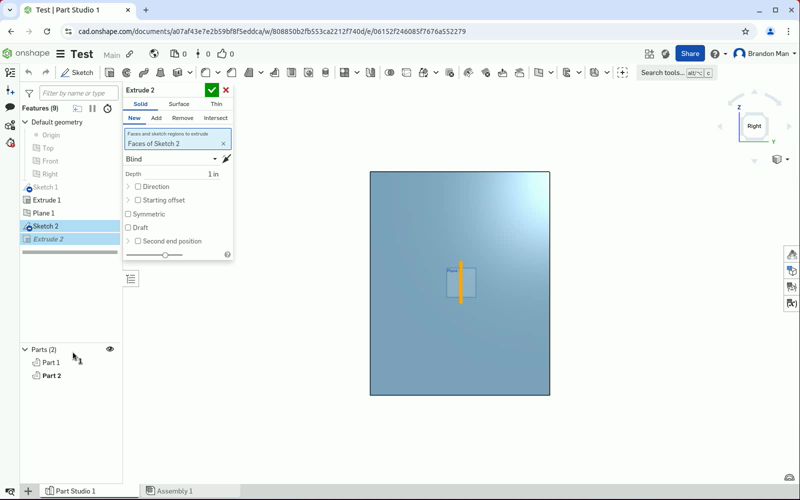
mouse_move(143, 106)
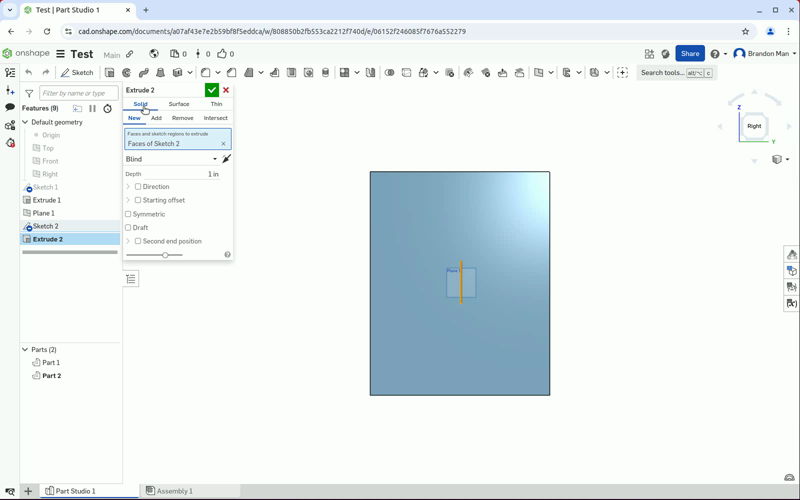
click(143, 106)
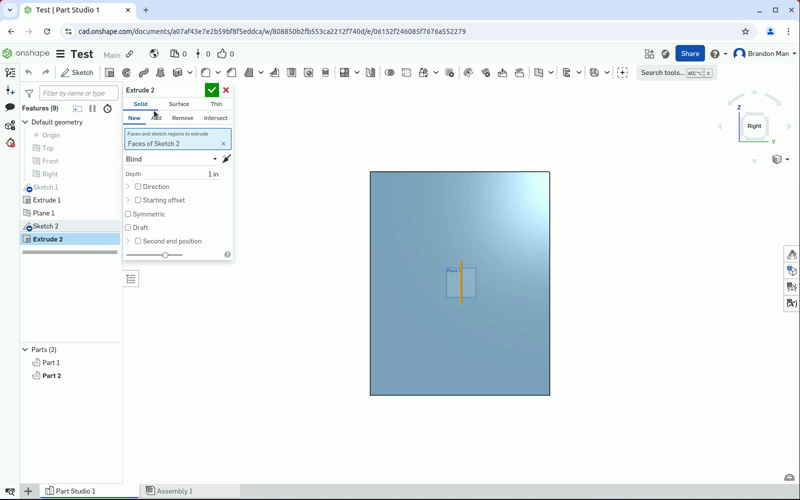
mouse_move(186, 120)
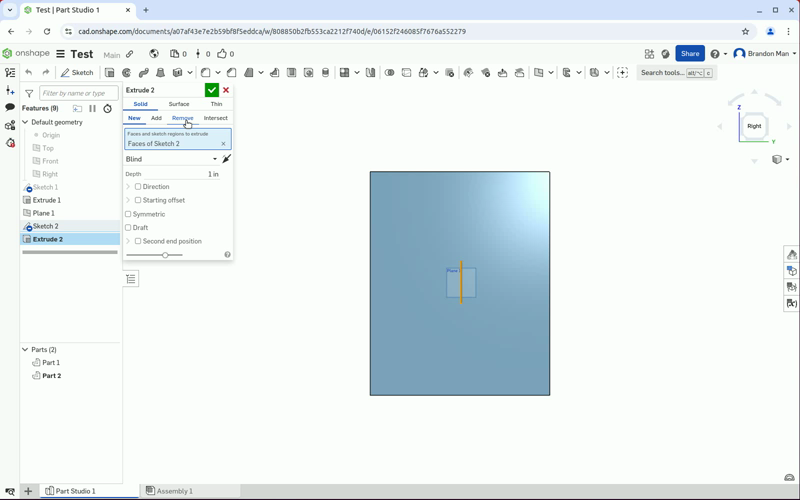
click(186, 120)
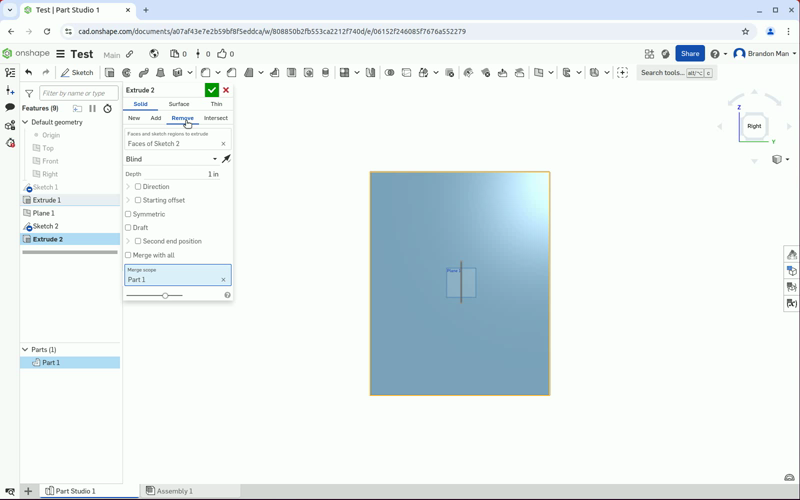
key(tab, 4)
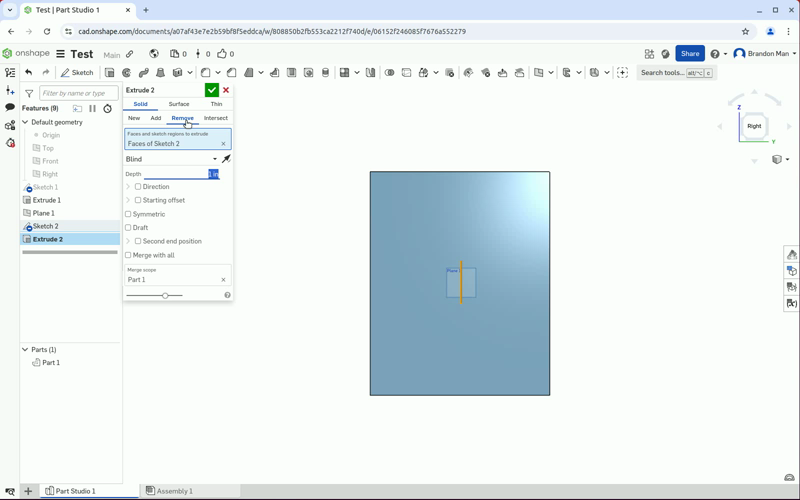
text(0.722)
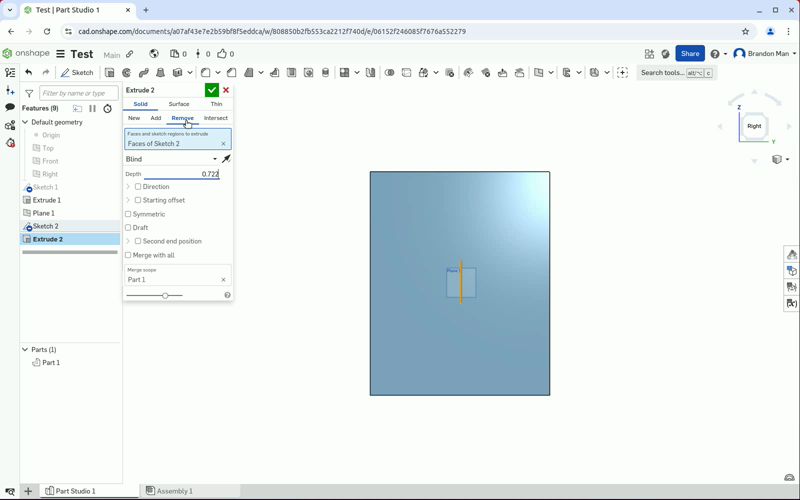
key(tab, 6)
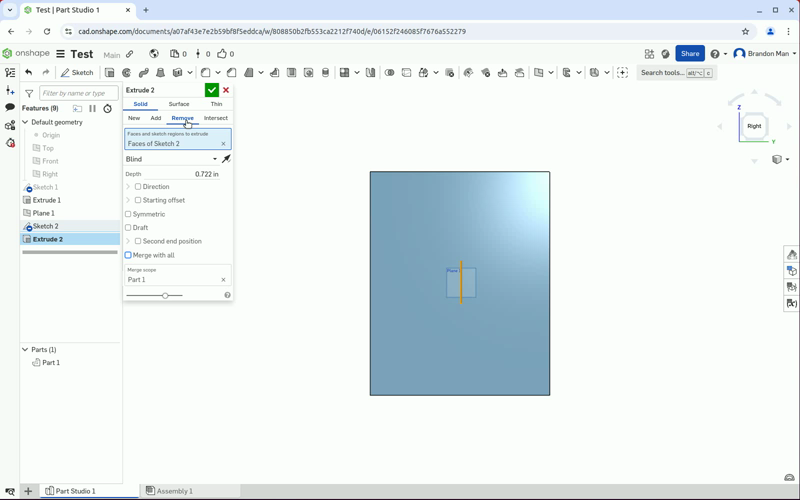
key(space)
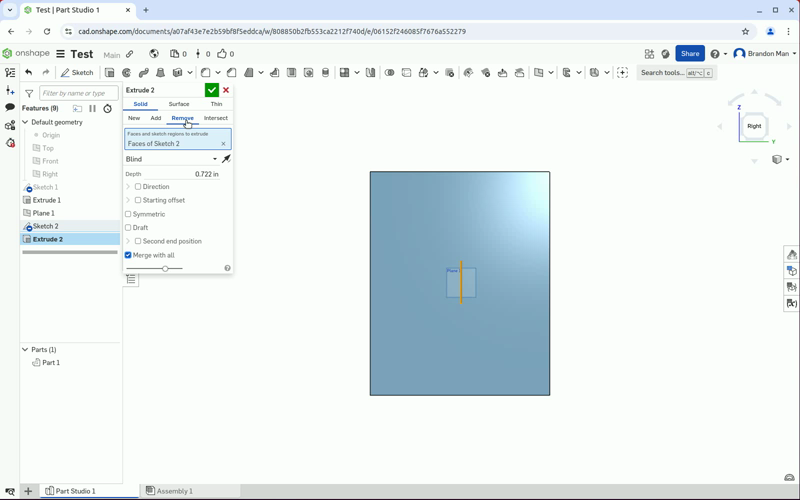
key(enter)
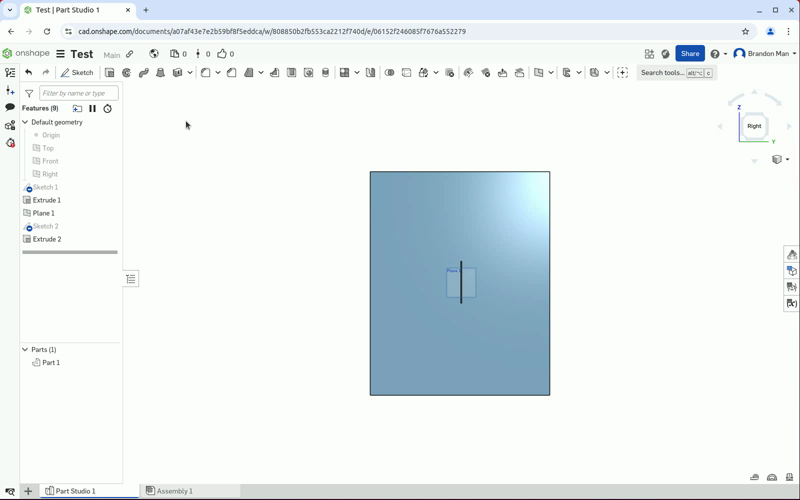
key(shift+h)
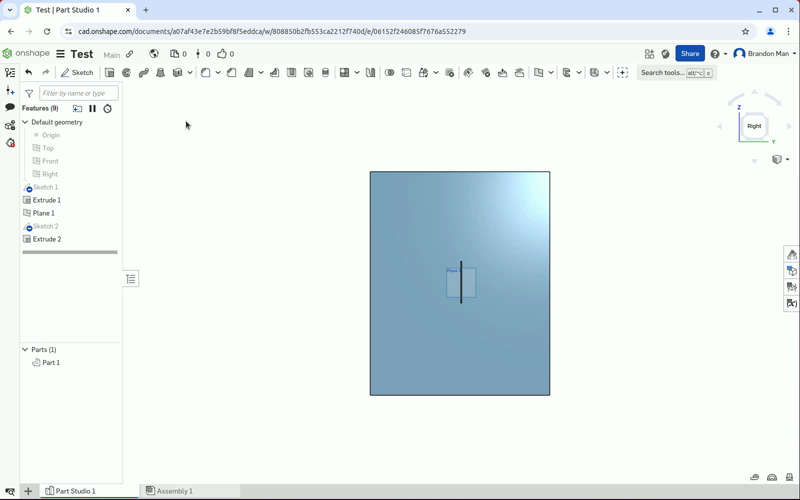
key(shift+h)
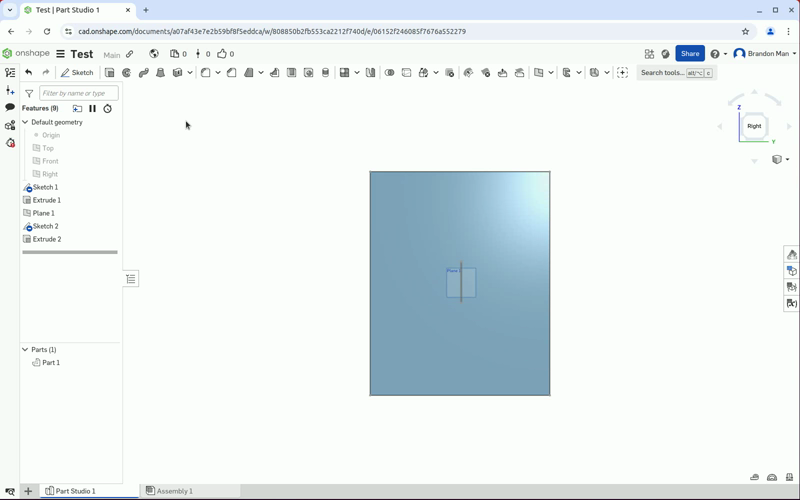
key(shift+7)
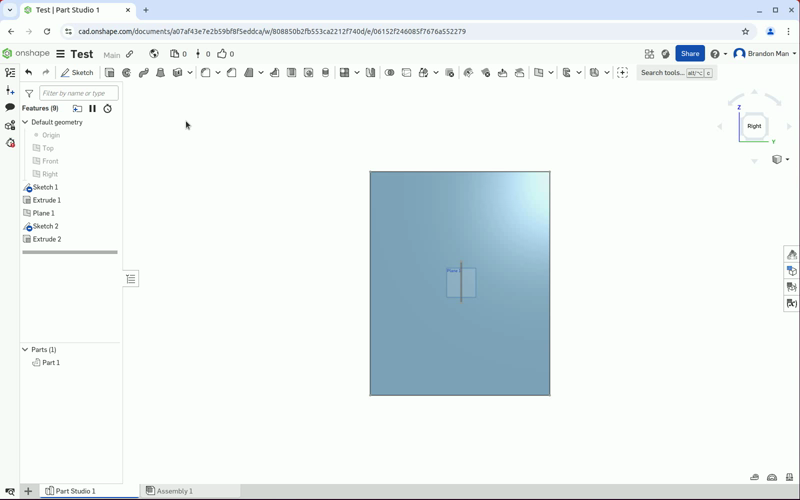
key(right, 2)
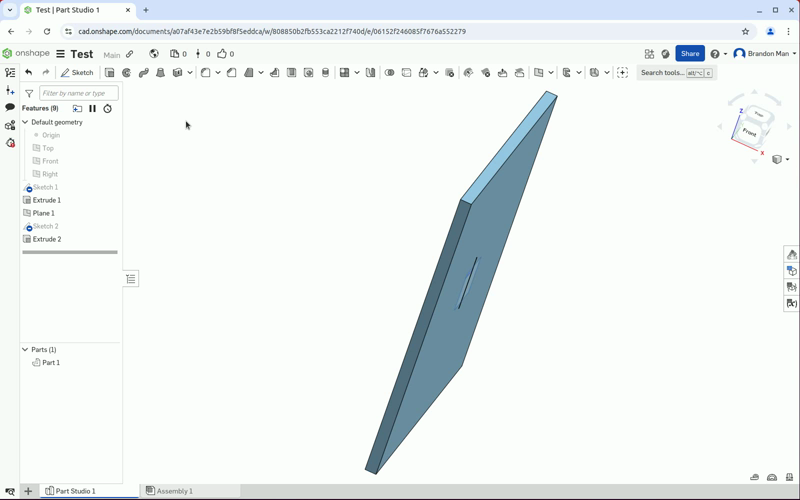
key(down, 2)
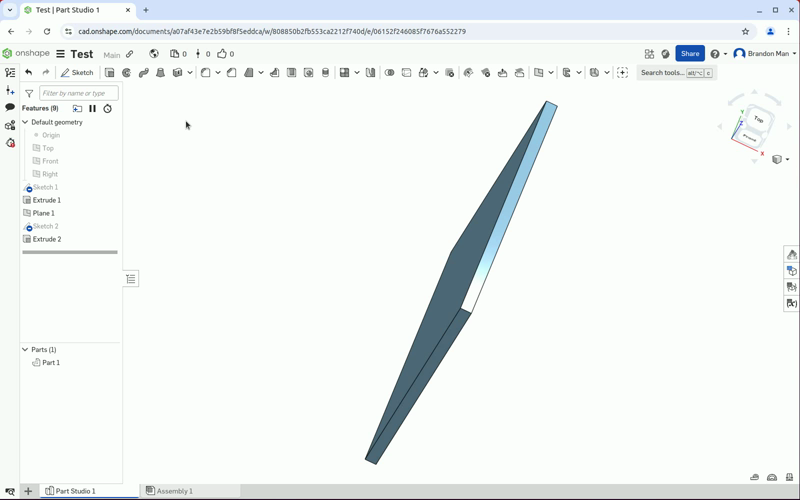
key(up, 2)
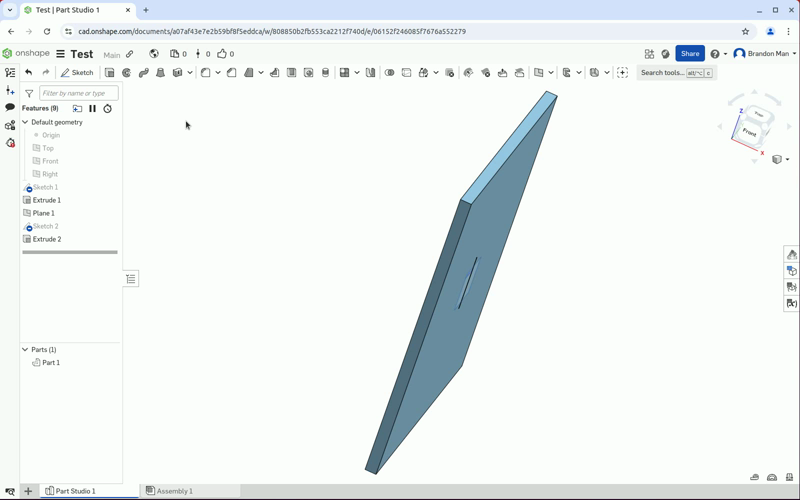
key(left, 2)
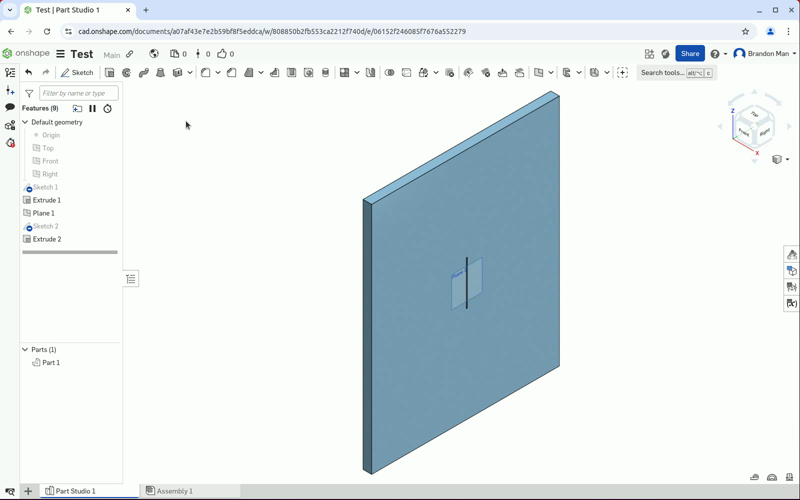
mouse_move(73, 189)
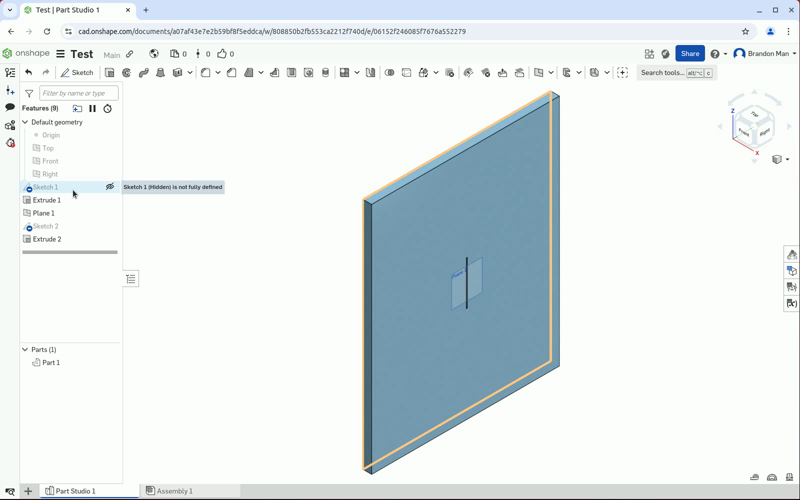
click(73, 189)